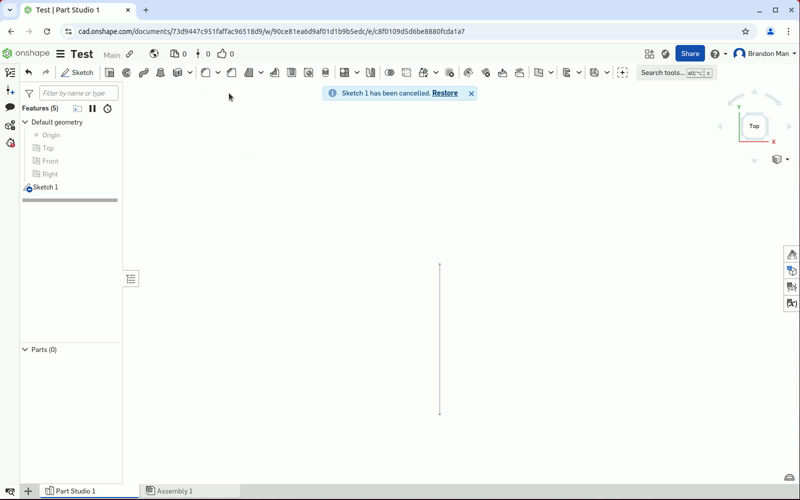
key(shift+h)
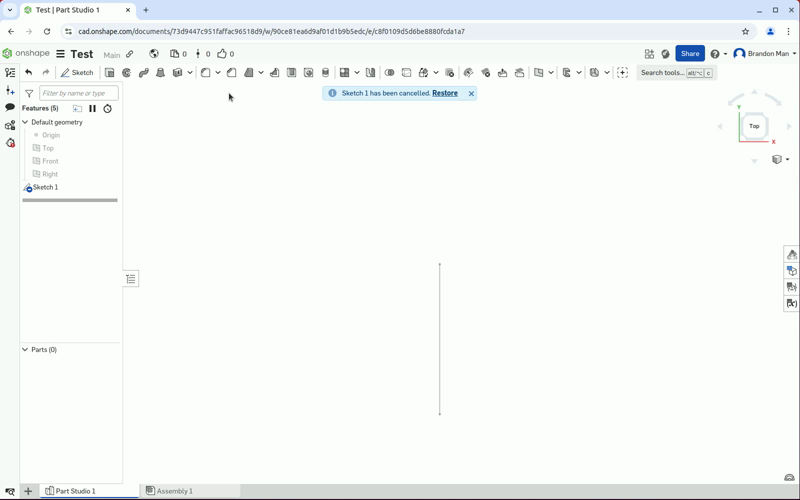
key(shift+s)
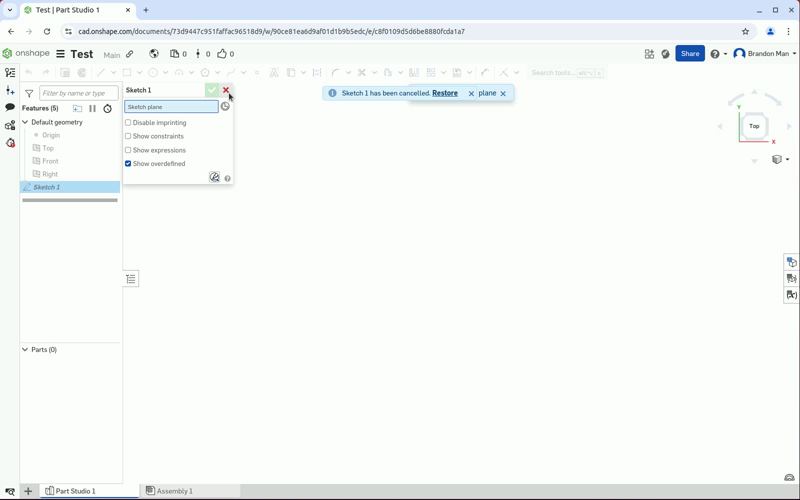
mouse_move(73, 150)
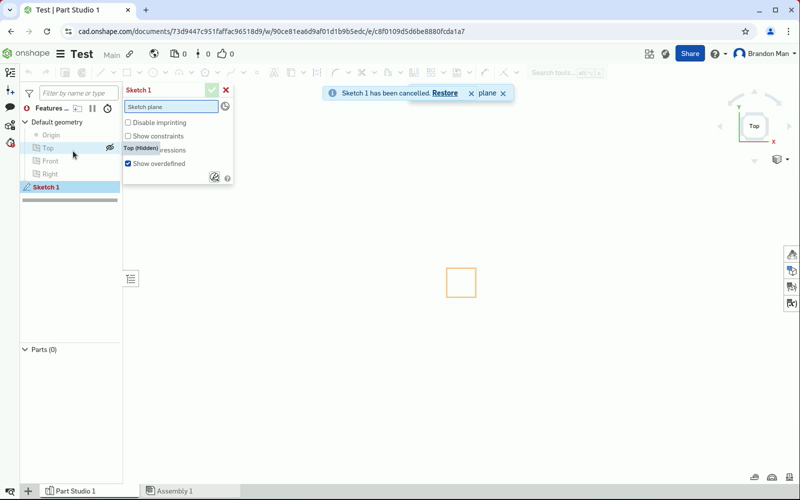
click(73, 150)
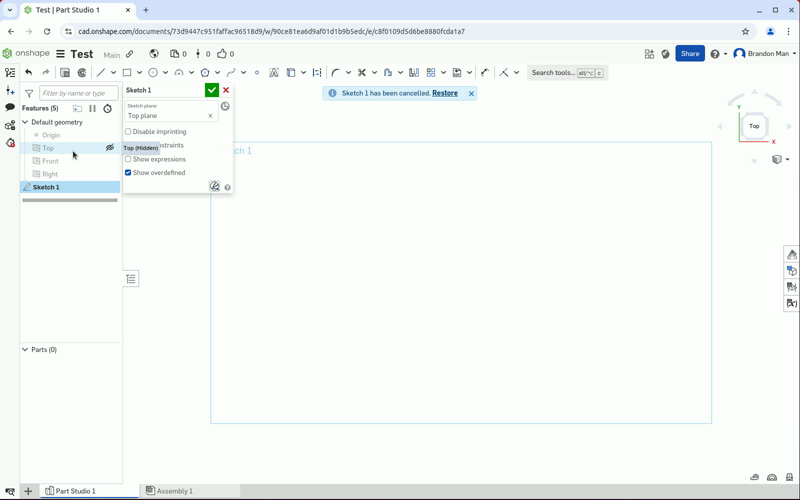
mouse_move(73, 352)
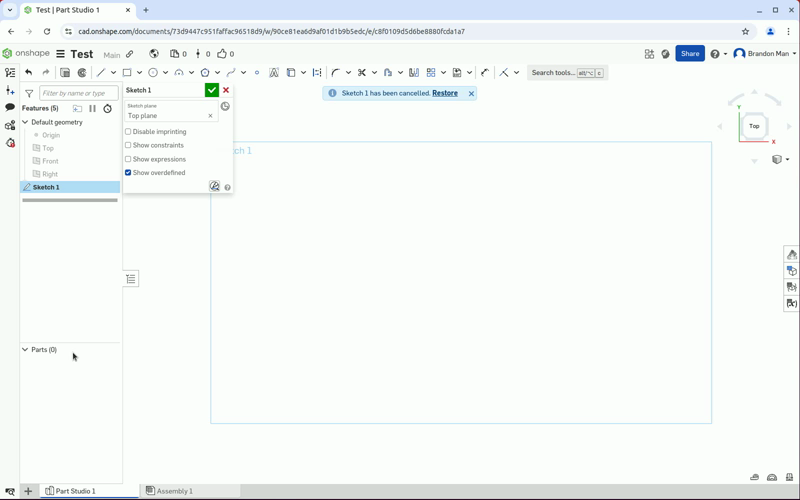
key(y)
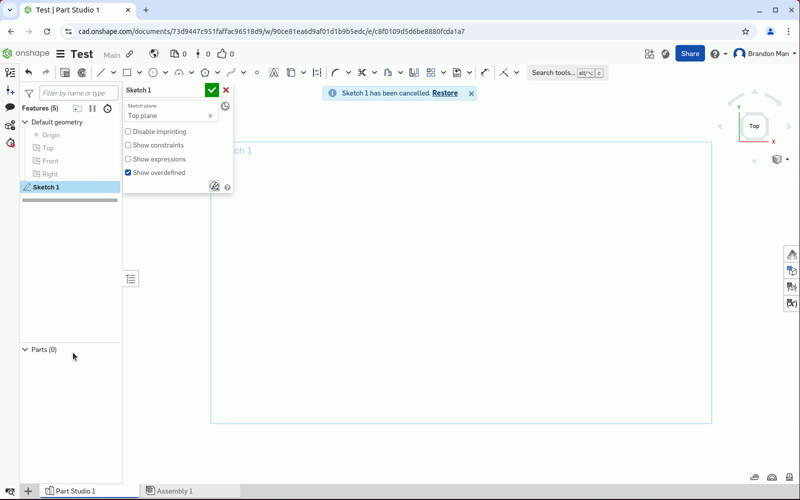
key(c)
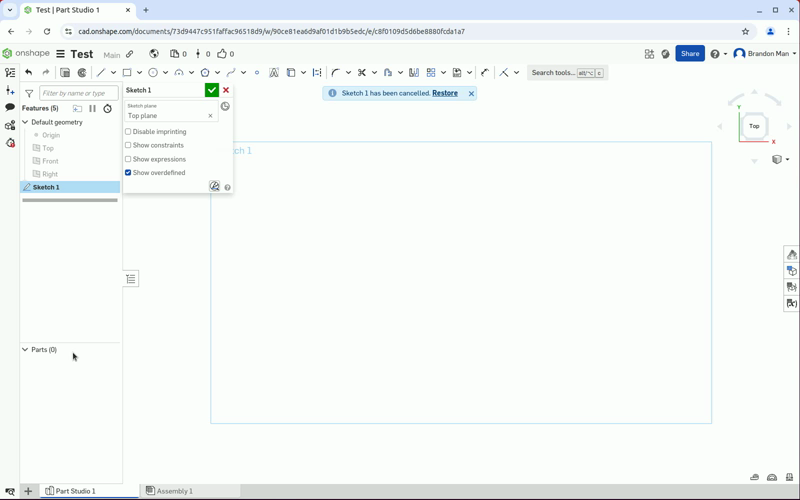
key_down(shift)
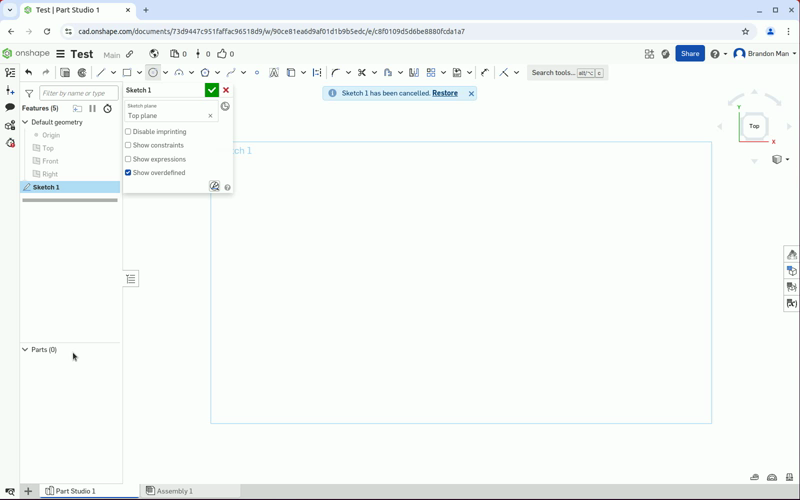
mouse_move(369, 282)
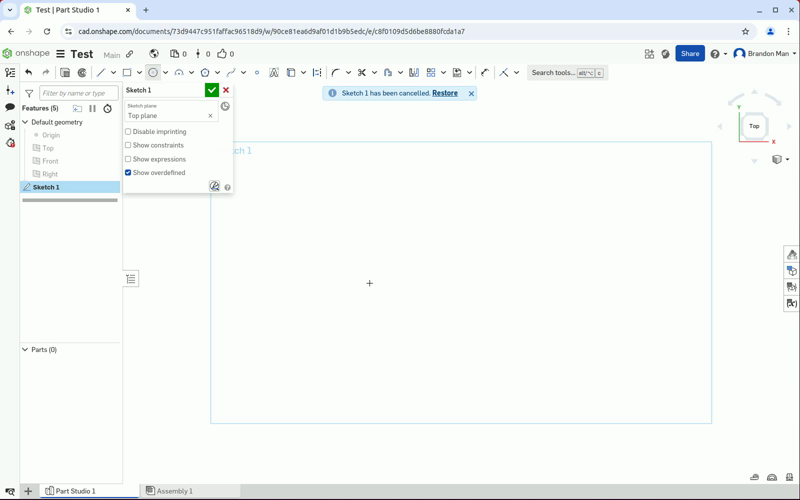
click(369, 282)
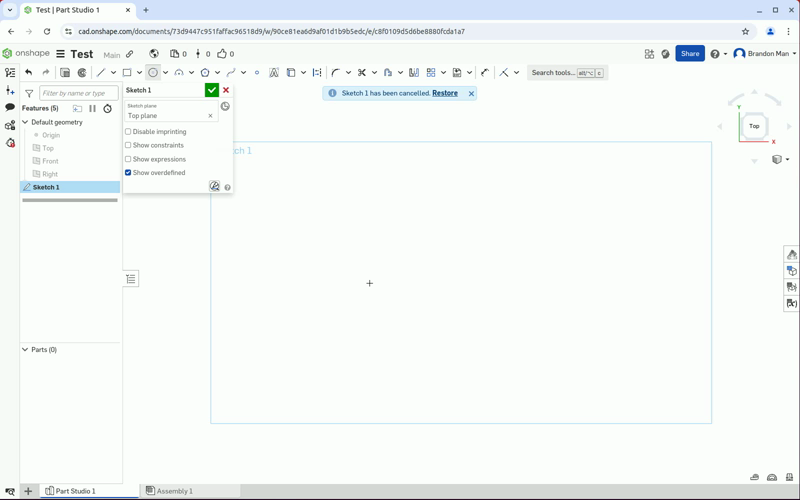
key_up(shift)
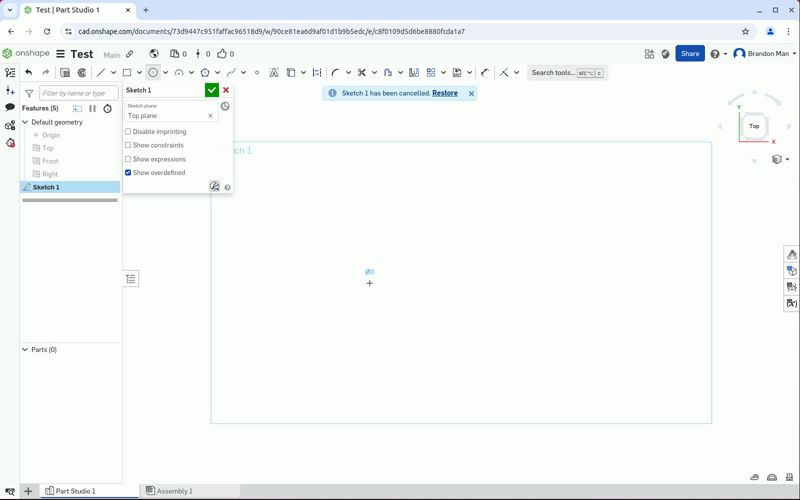
mouse_move(391, 282)
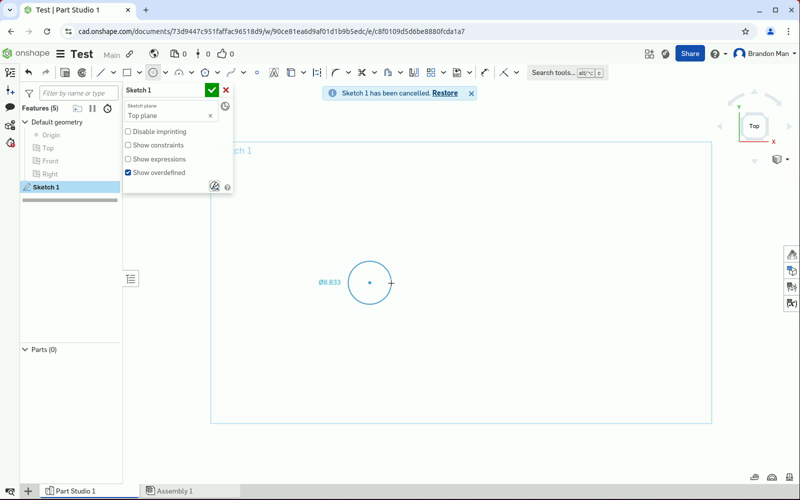
click(391, 282)
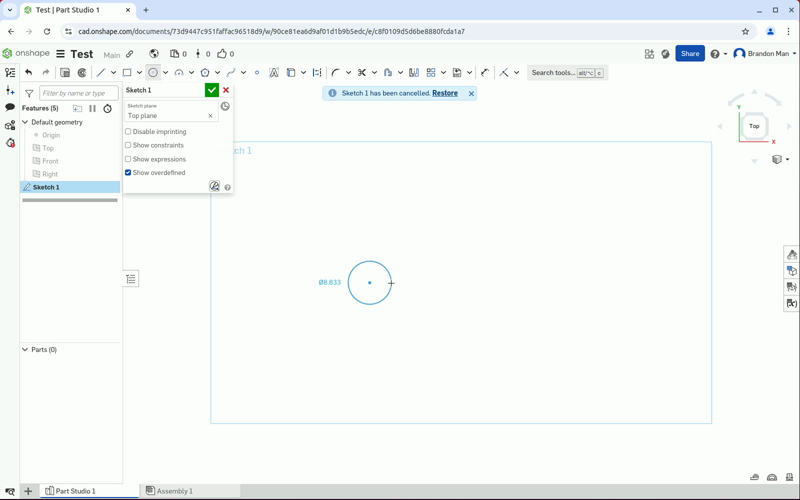
key(esc)
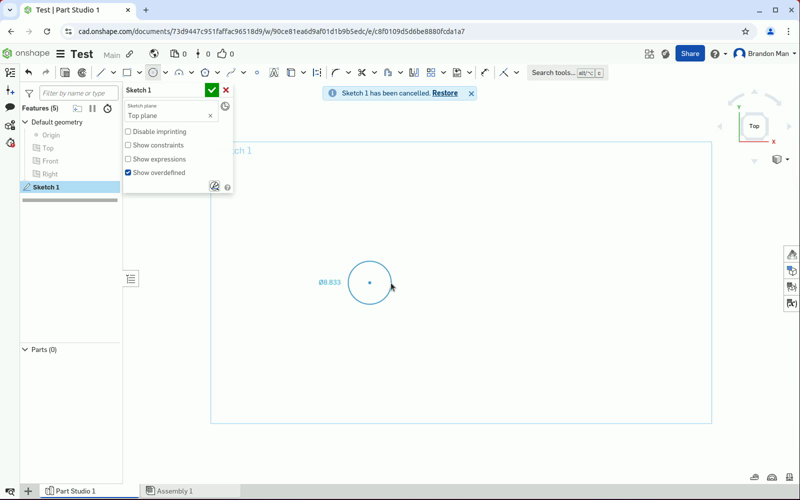
key(c)
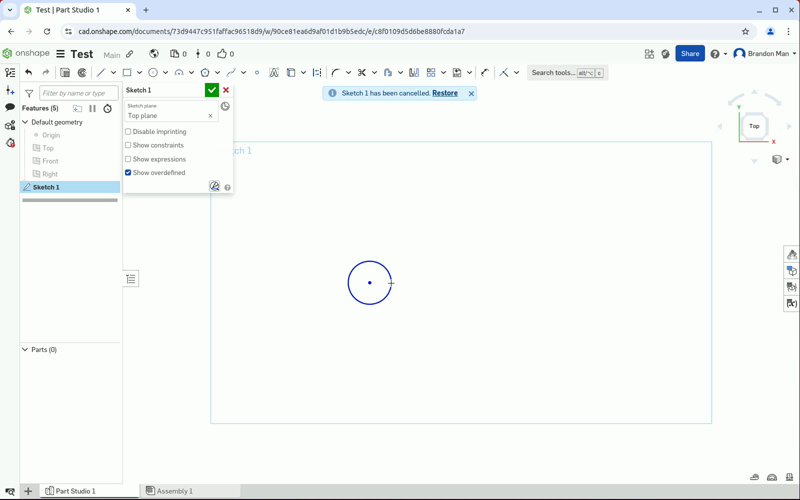
key_down(shift)
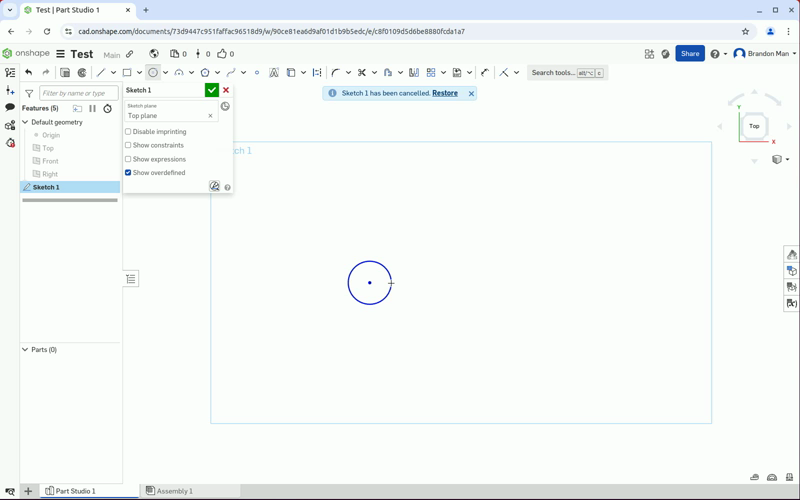
mouse_move(369, 282)
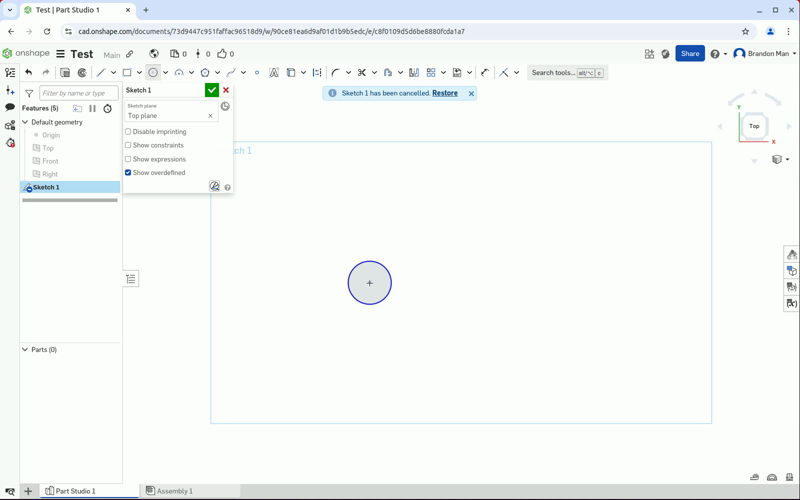
click(369, 282)
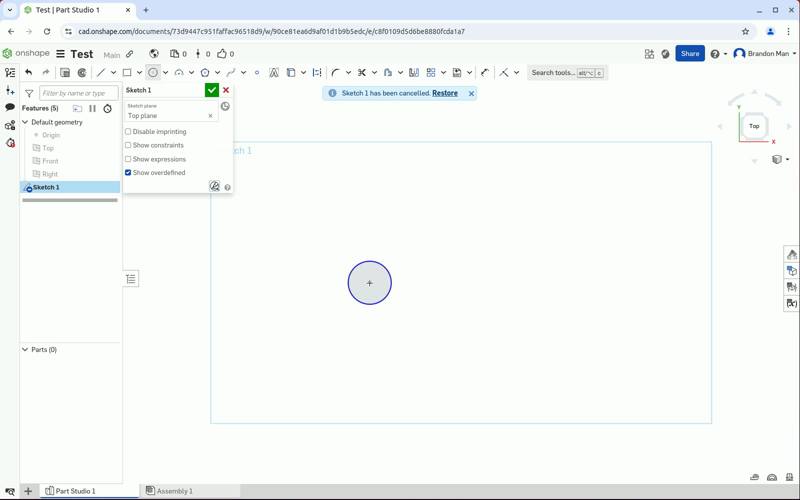
key_up(shift)
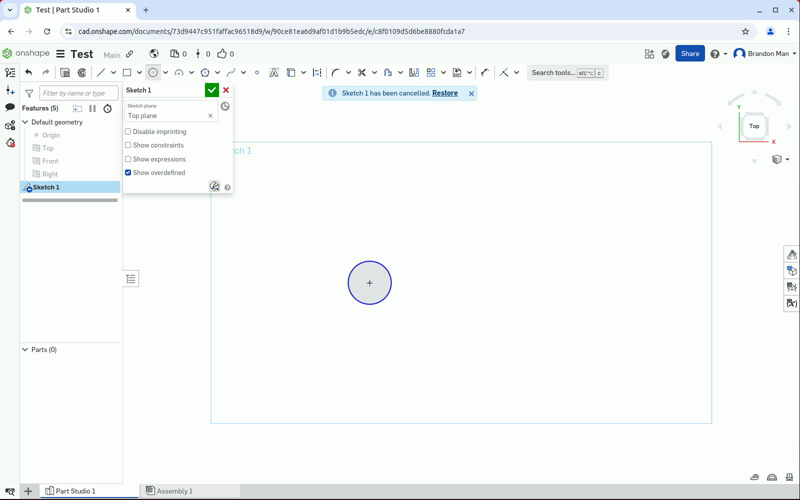
mouse_move(379, 282)
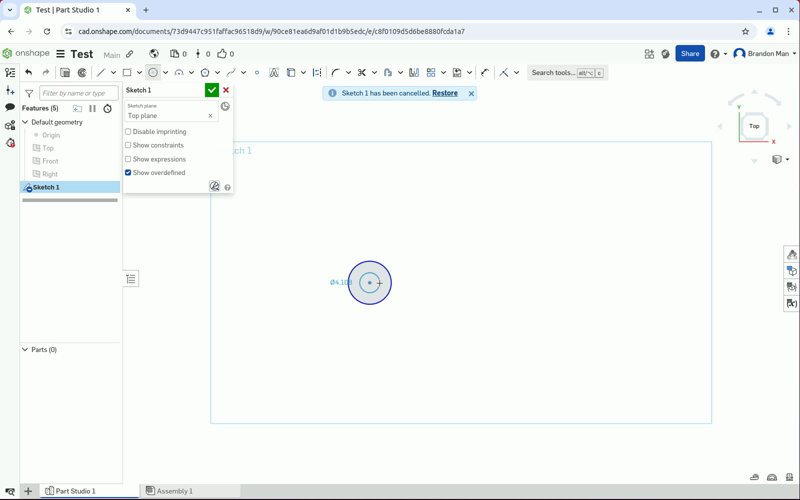
click(379, 282)
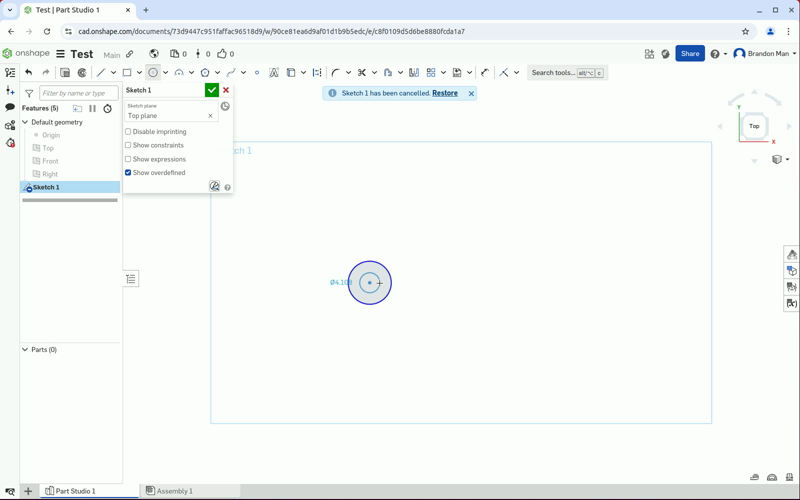
key(esc)
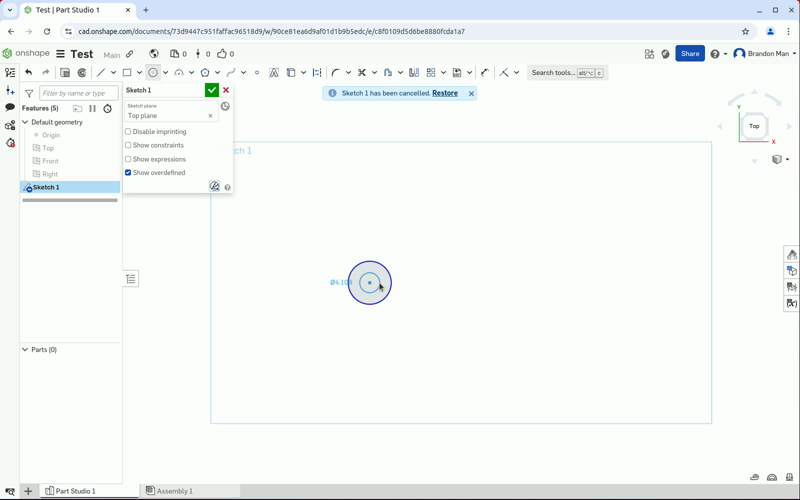
mouse_move(367, 298)
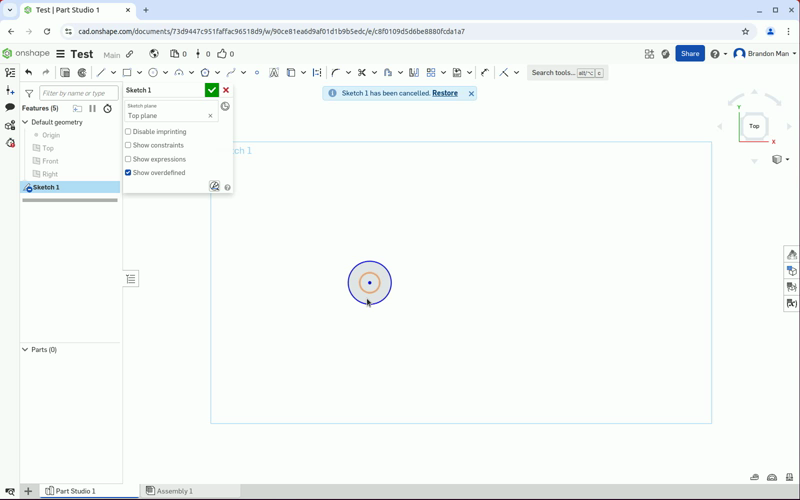
scroll(6)
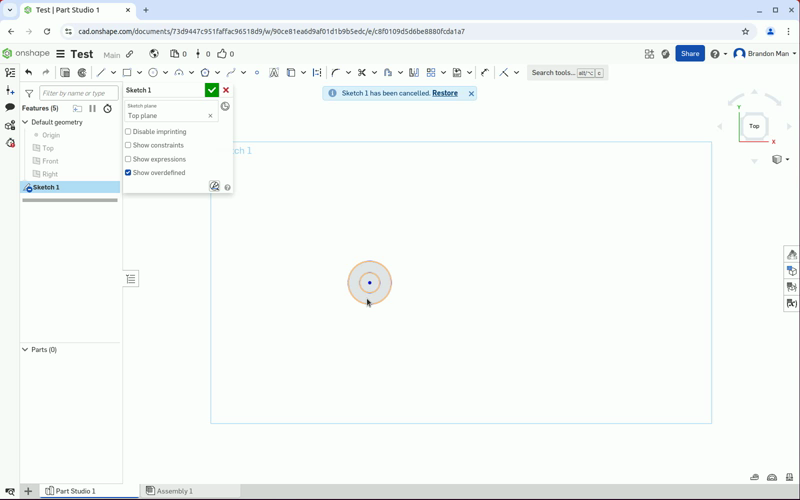
scroll(6)
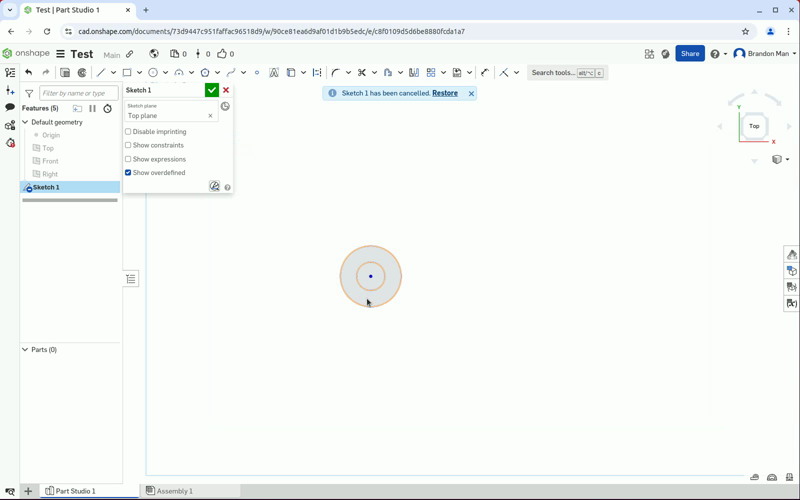
scroll(6)
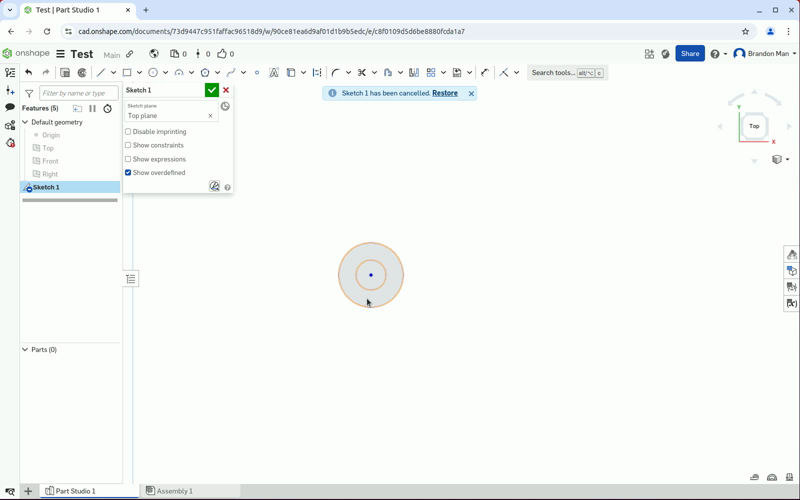
scroll(6)
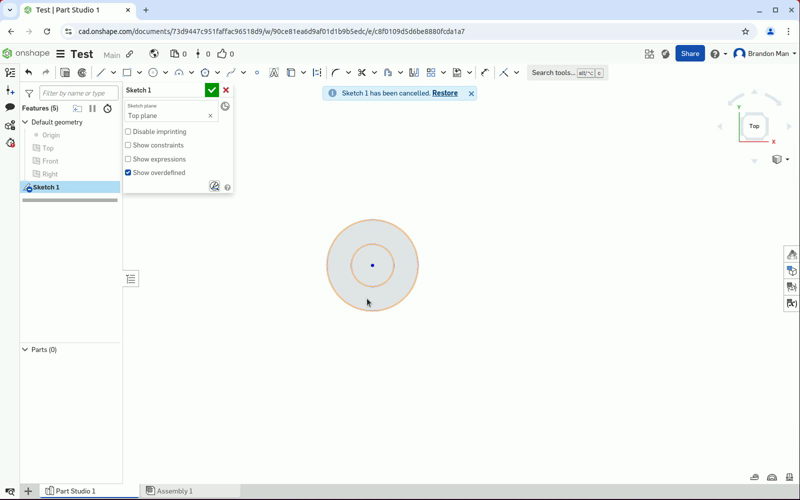
scroll(6)
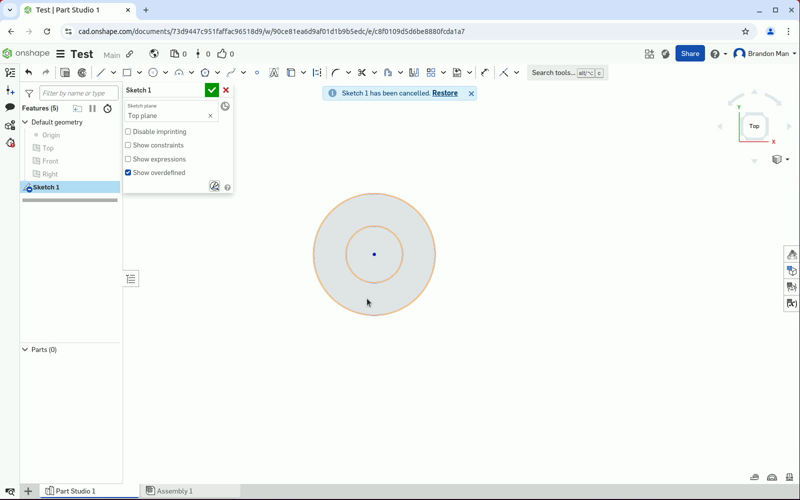
scroll(6)
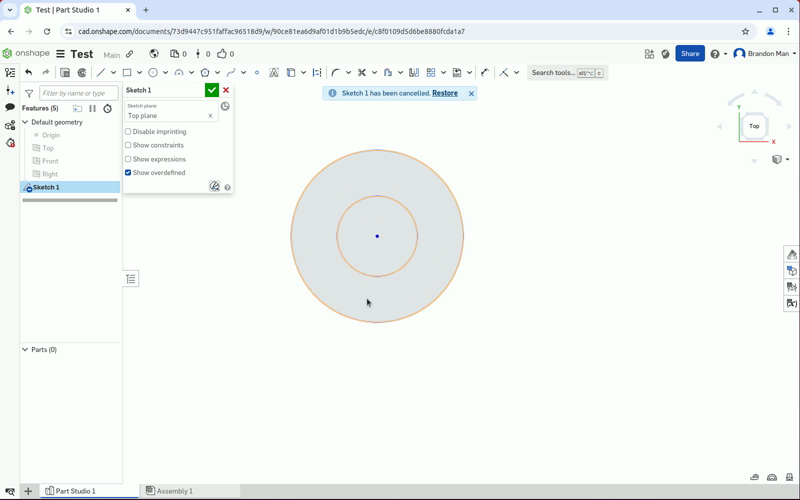
scroll(6)
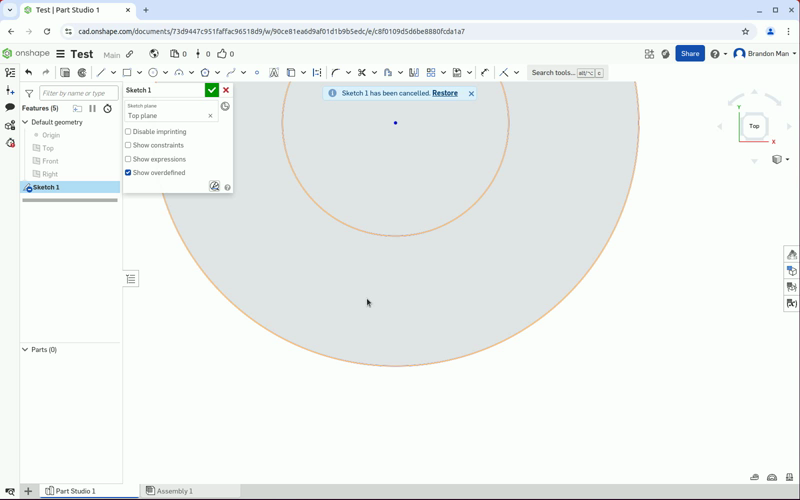
click(367, 298)
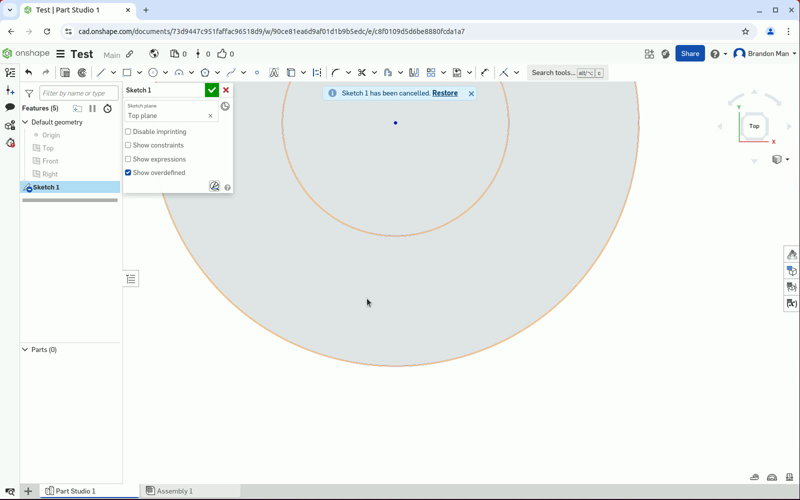
scroll(-6)
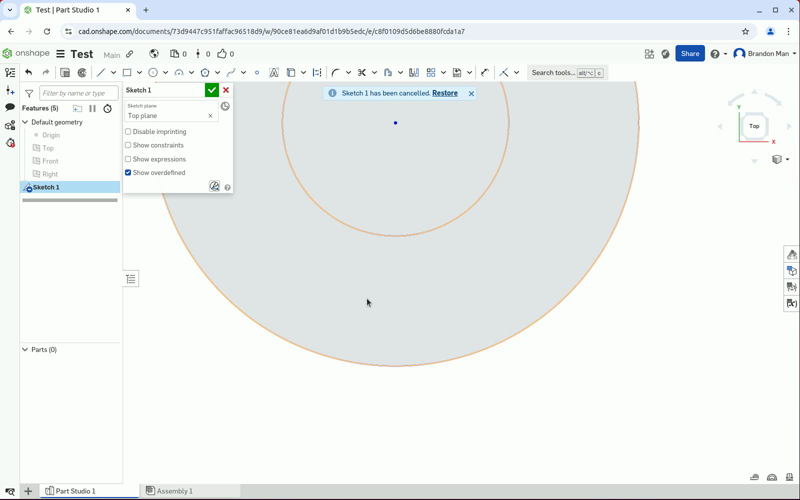
scroll(-6)
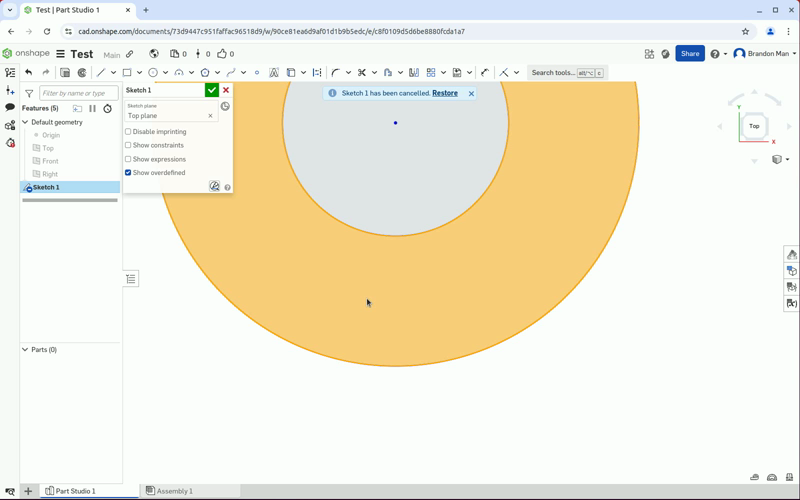
scroll(-6)
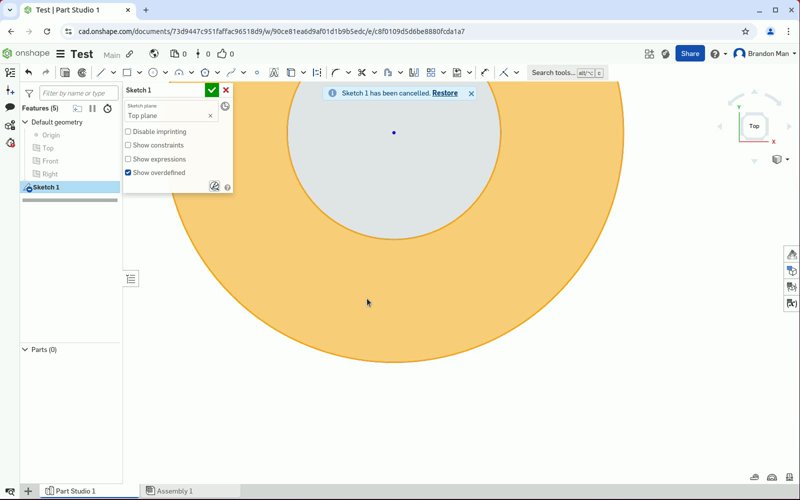
scroll(-6)
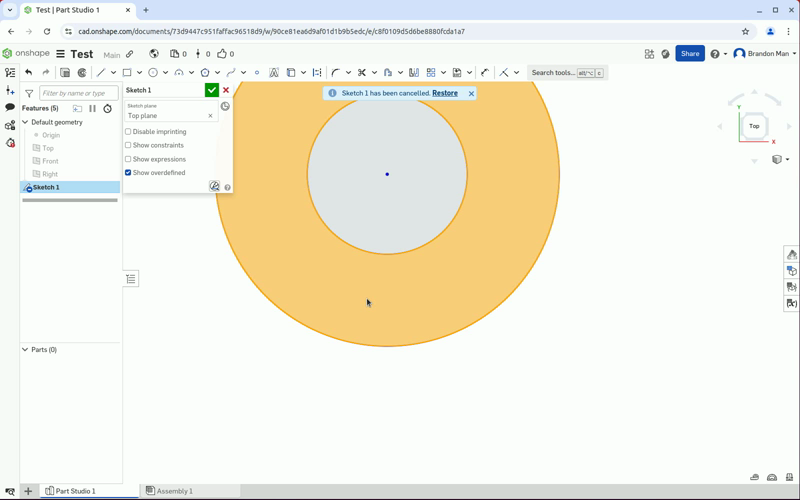
scroll(-6)
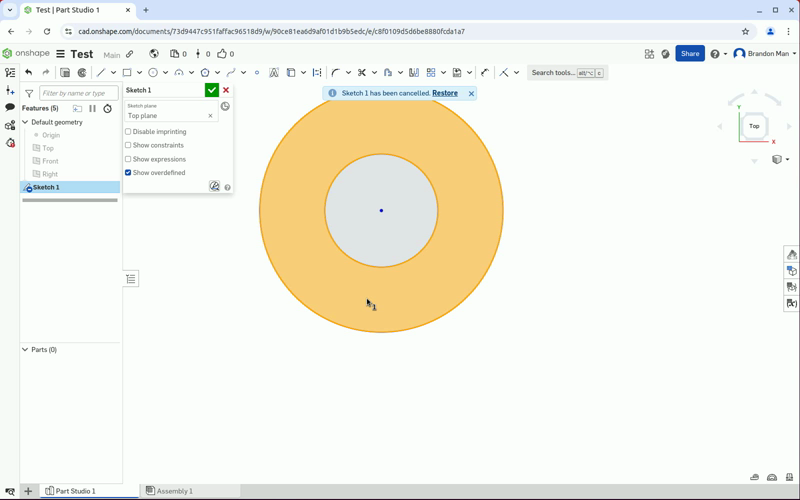
scroll(-6)
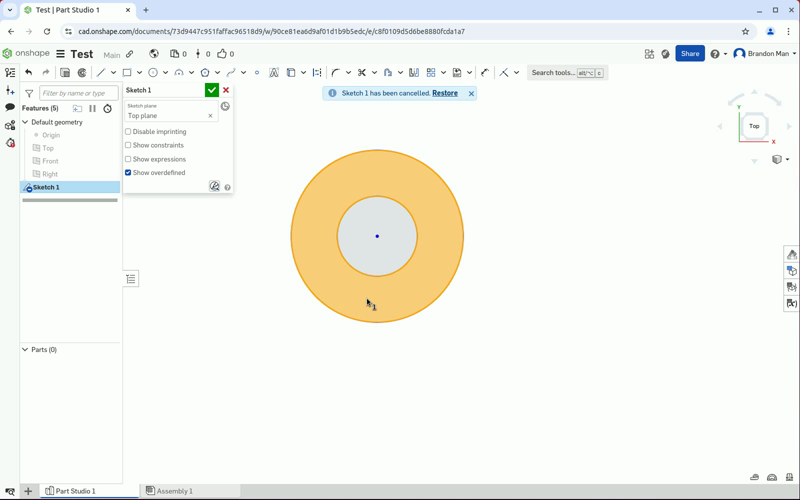
scroll(-6)
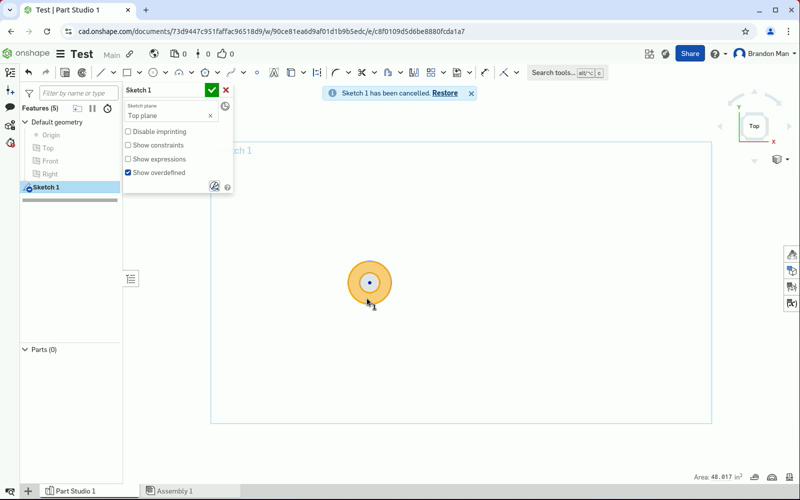
mouse_move(73, 352)
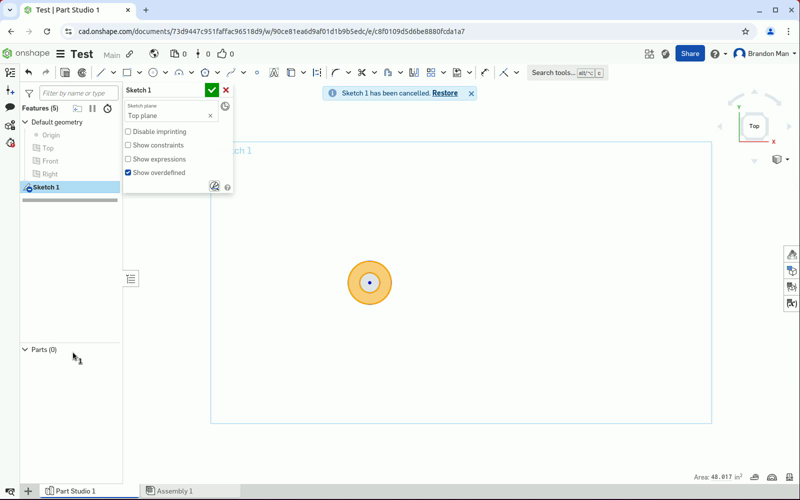
key(shift+y)
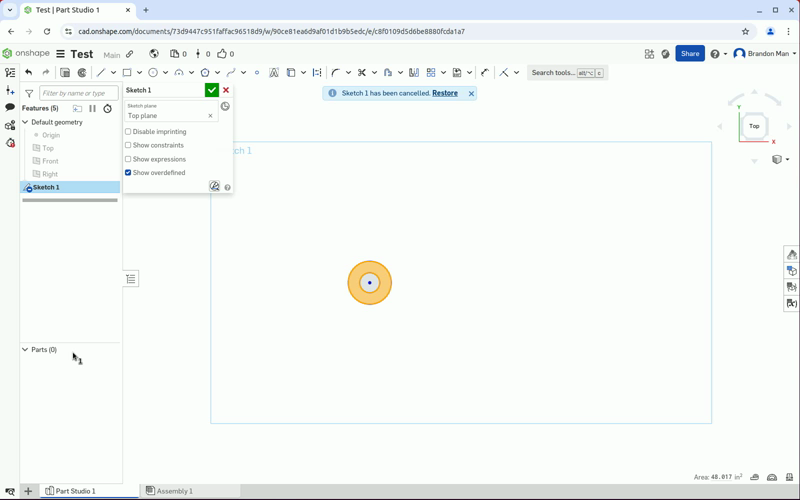
key(shift+e)
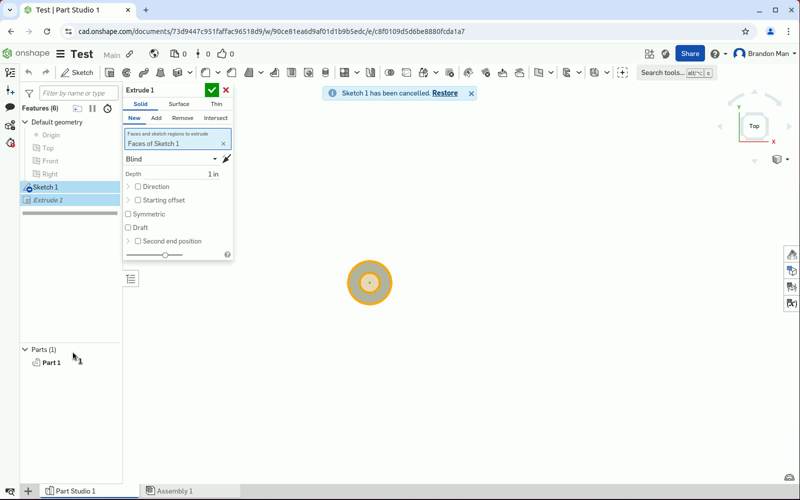
mouse_move(143, 106)
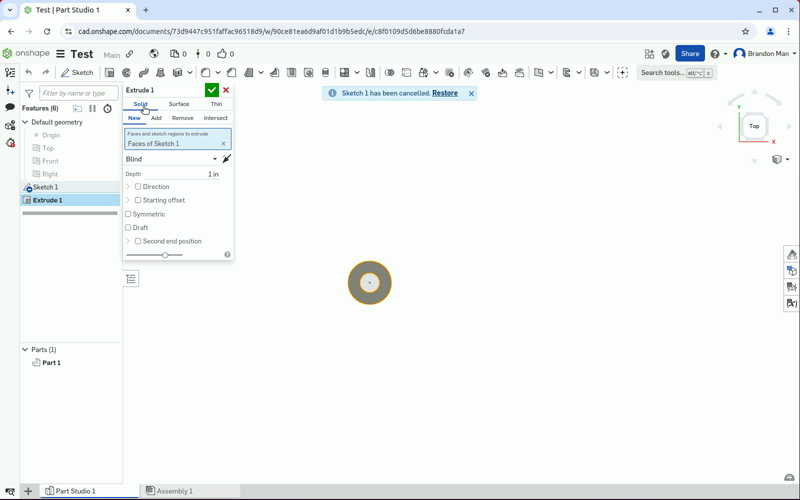
click(143, 106)
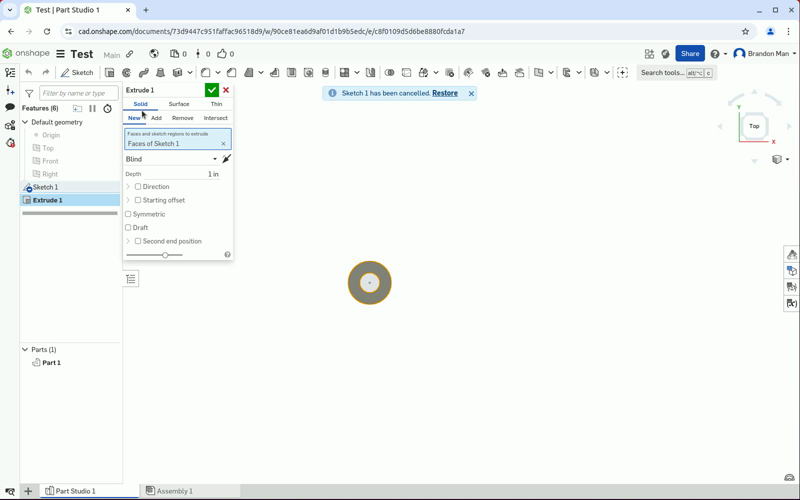
mouse_move(137, 120)
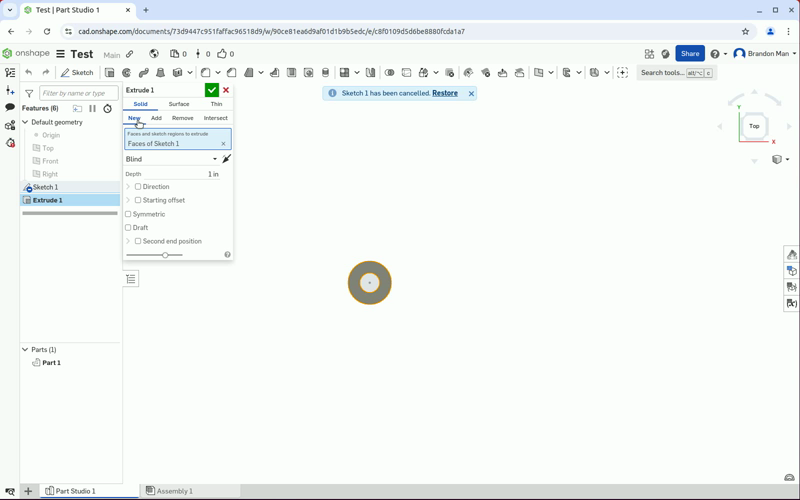
click(137, 120)
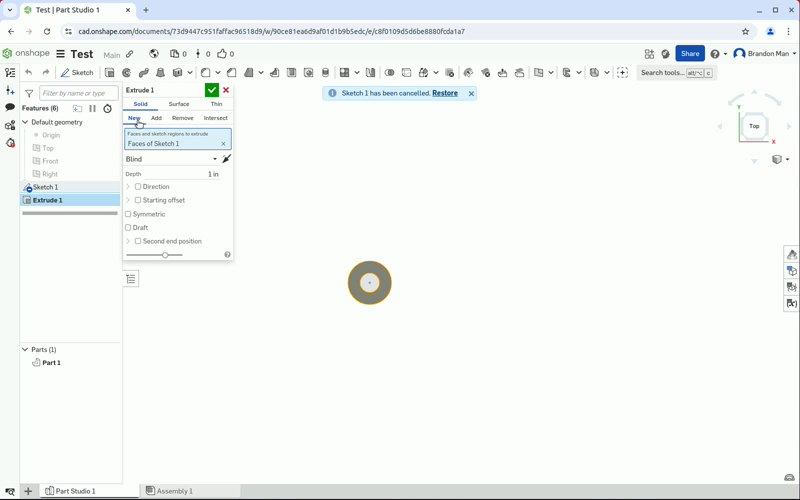
key(tab, 4)
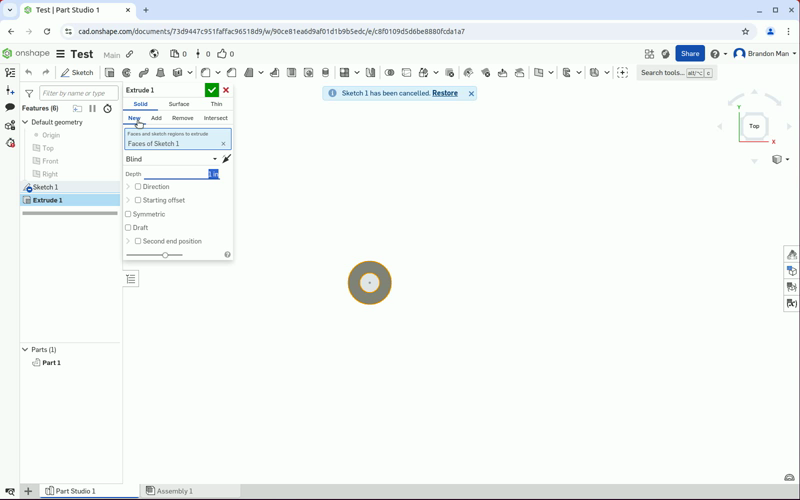
text(10.832)
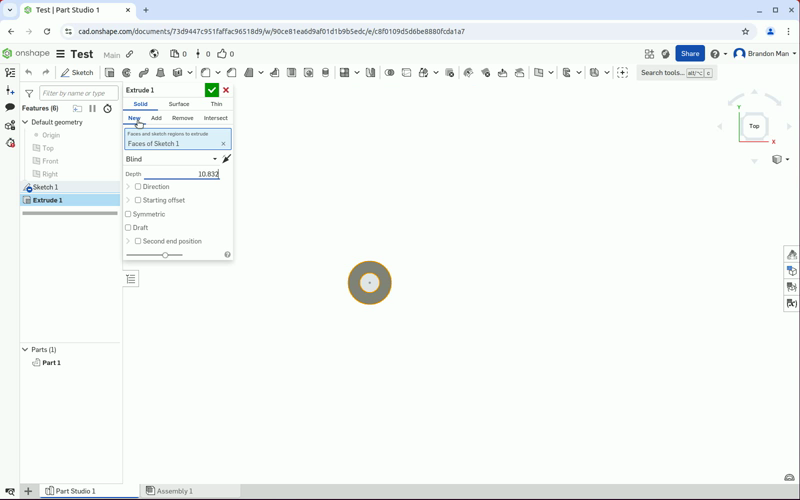
key(enter)
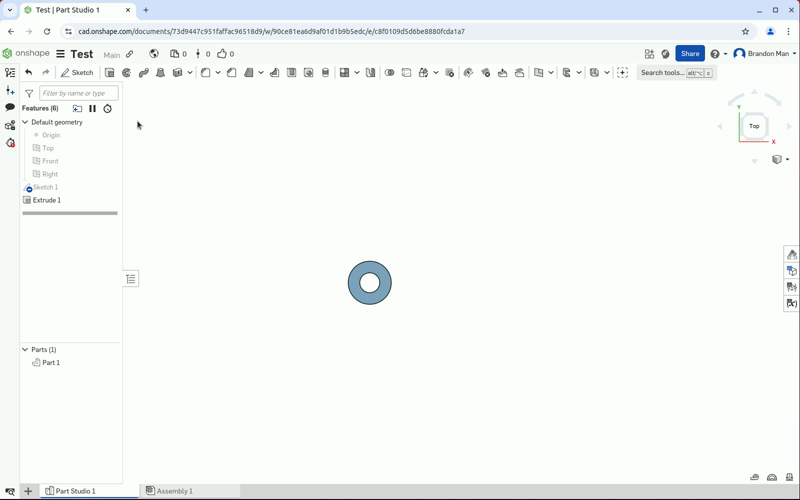
key(shift+h)
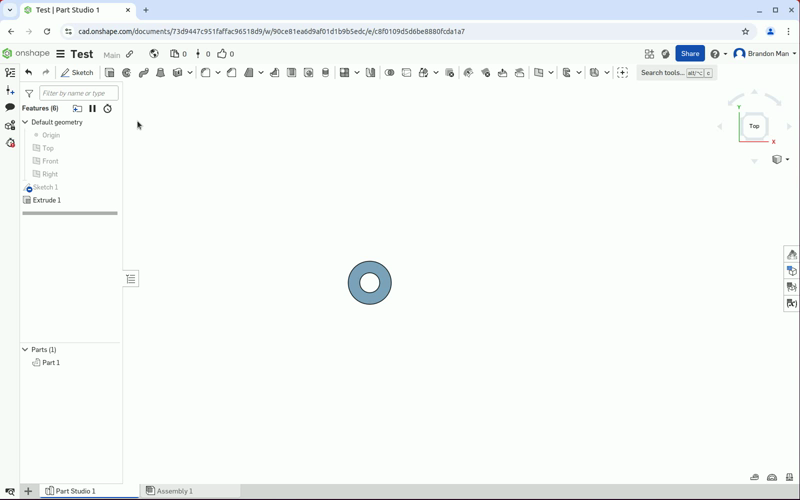
key(shift+h)
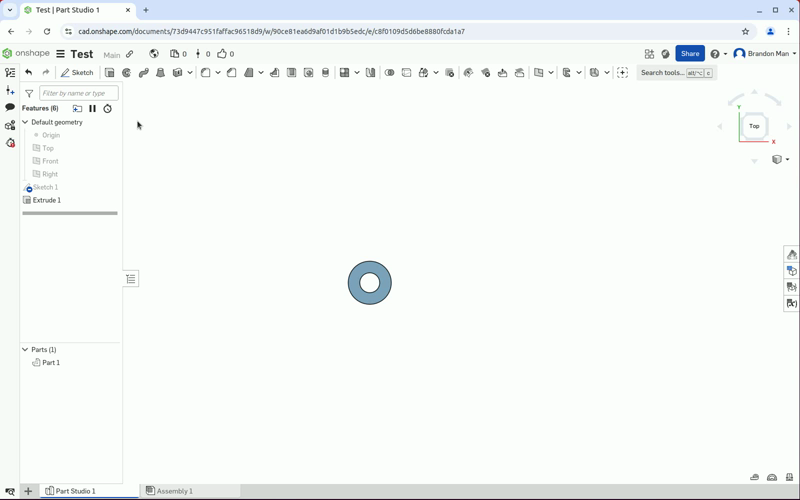
mouse_move(73, 189)
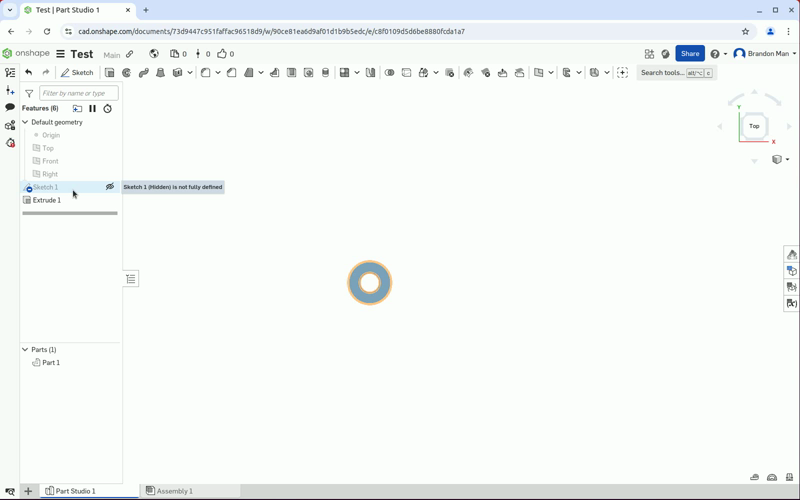
click(73, 189)
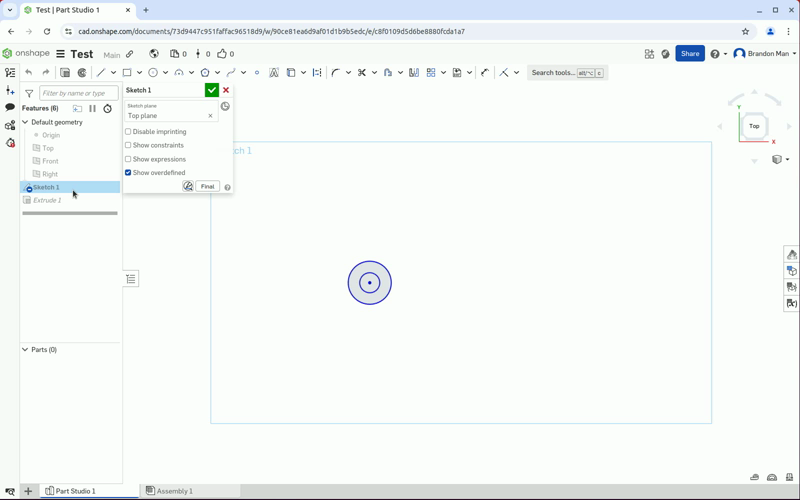
mouse_move(229, 92)
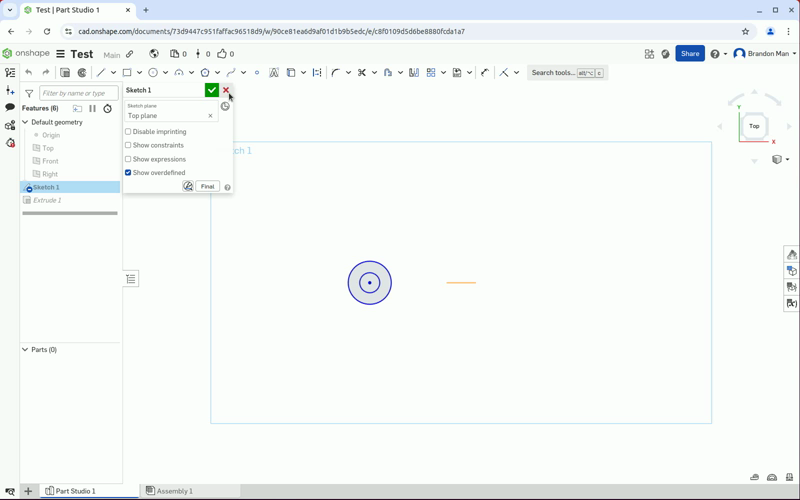
click(229, 92)
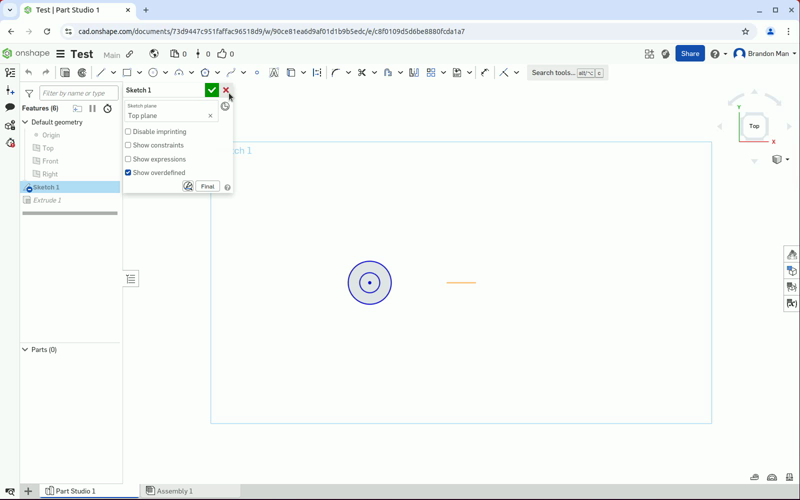
key(shift+s)
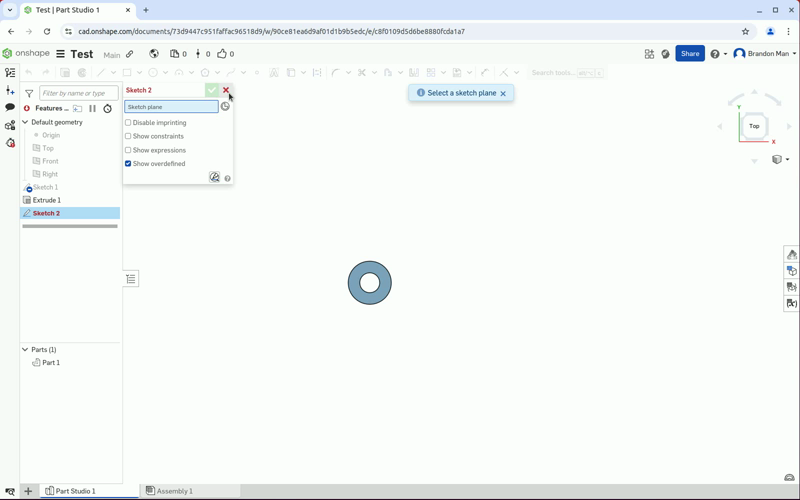
mouse_move(73, 150)
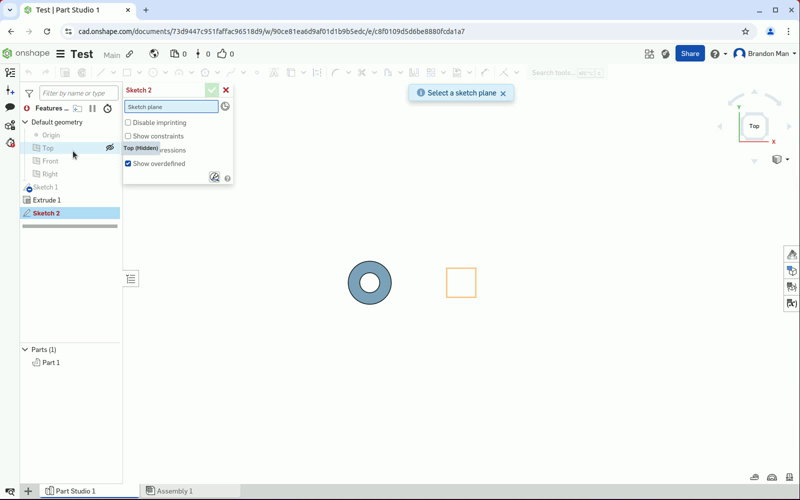
click(73, 150)
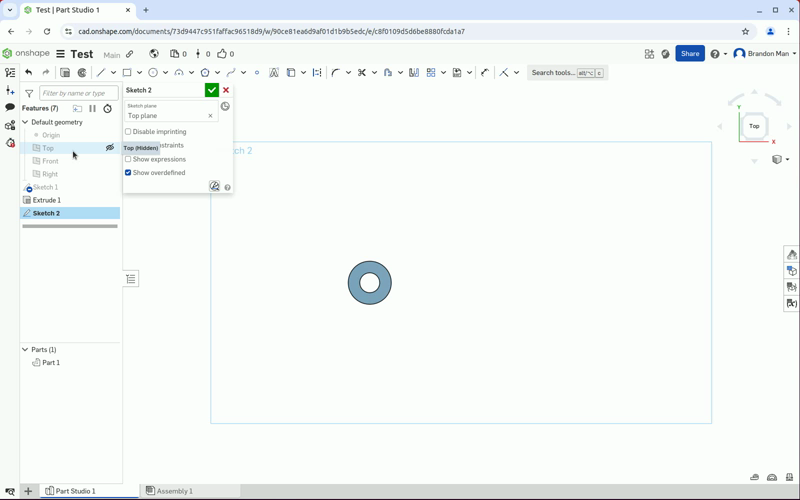
mouse_move(73, 352)
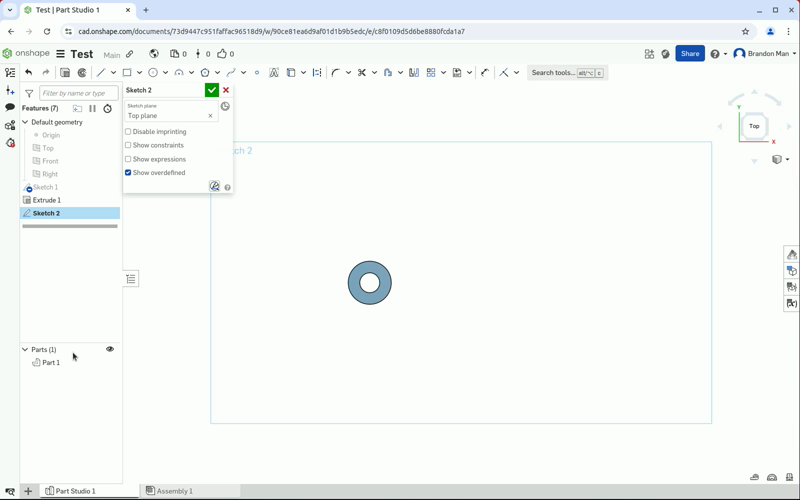
key(y)
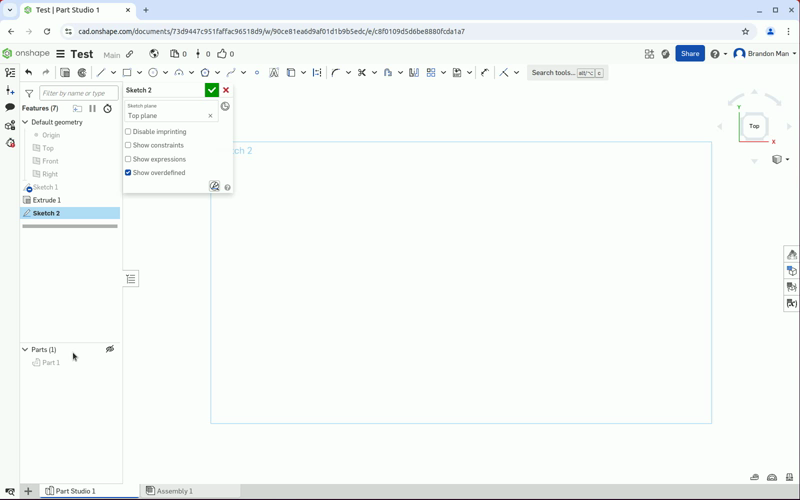
key(c)
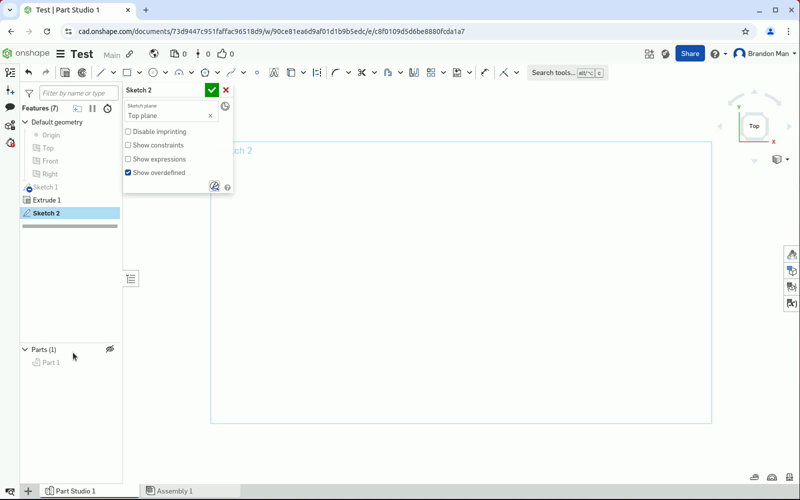
key_down(shift)
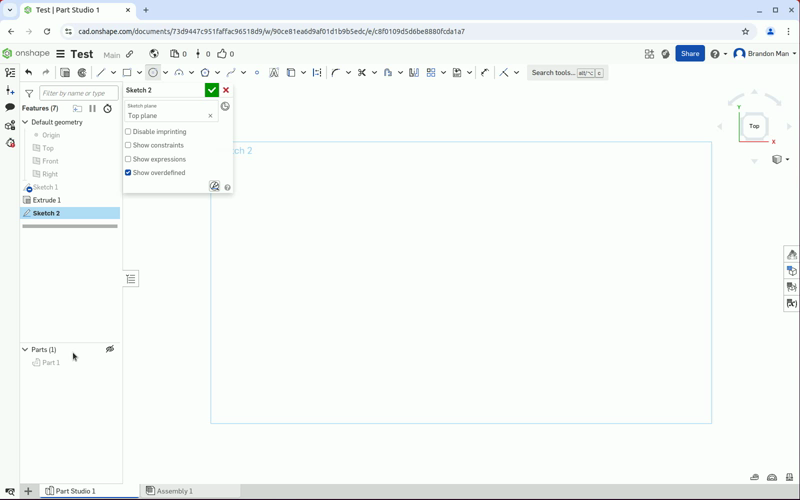
mouse_move(369, 282)
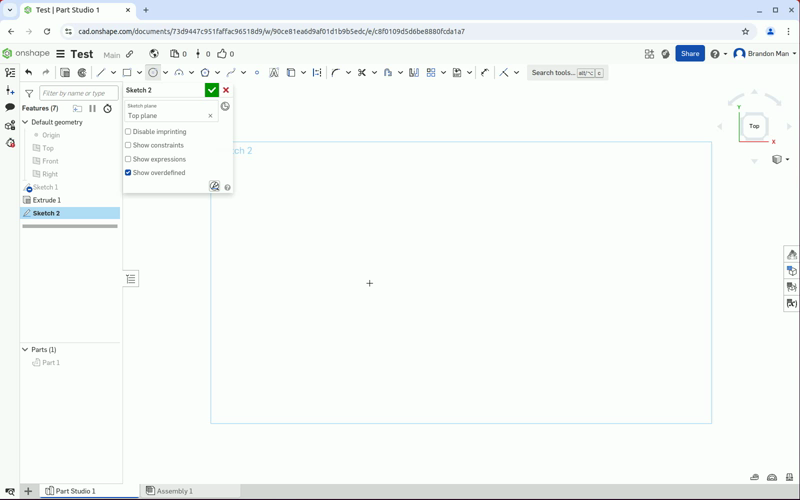
click(369, 282)
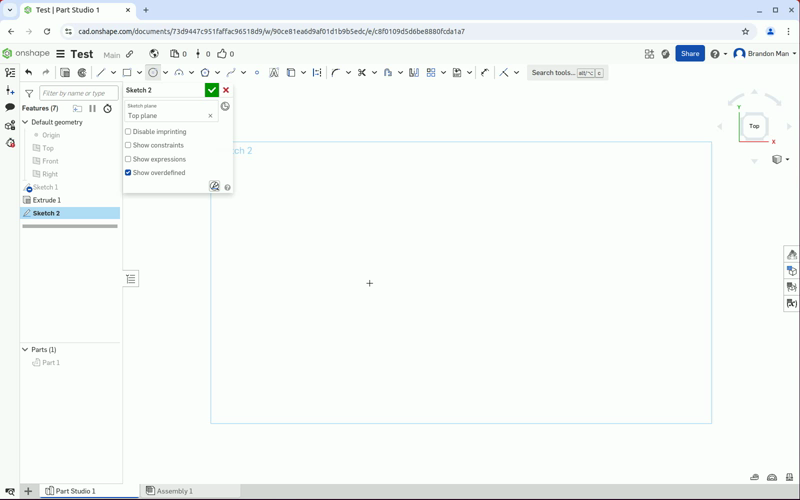
key_up(shift)
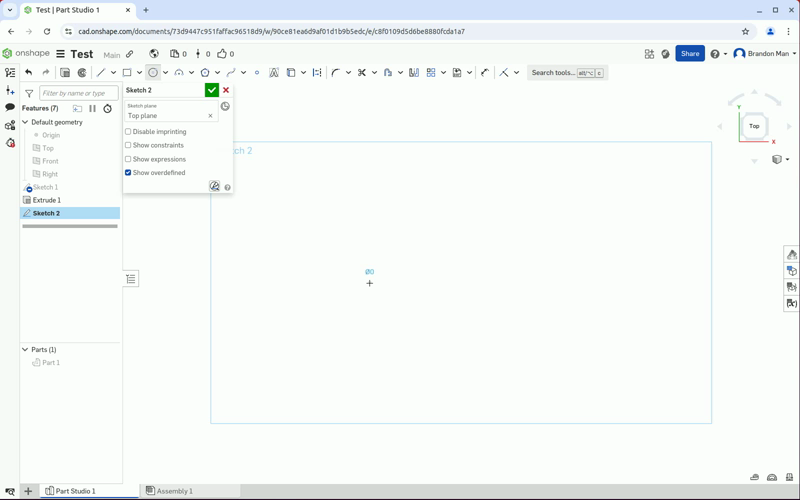
mouse_move(379, 282)
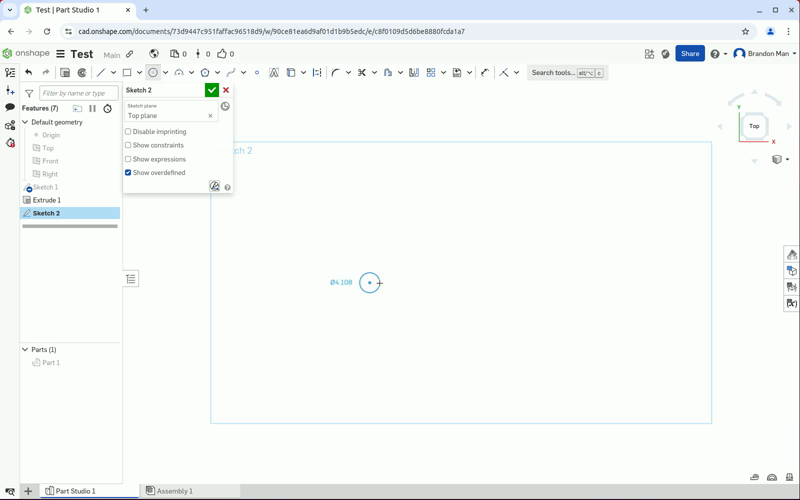
click(379, 282)
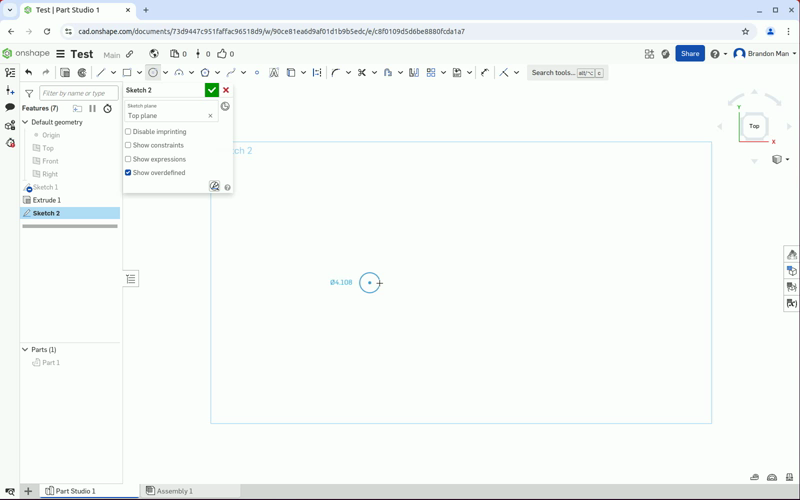
key(esc)
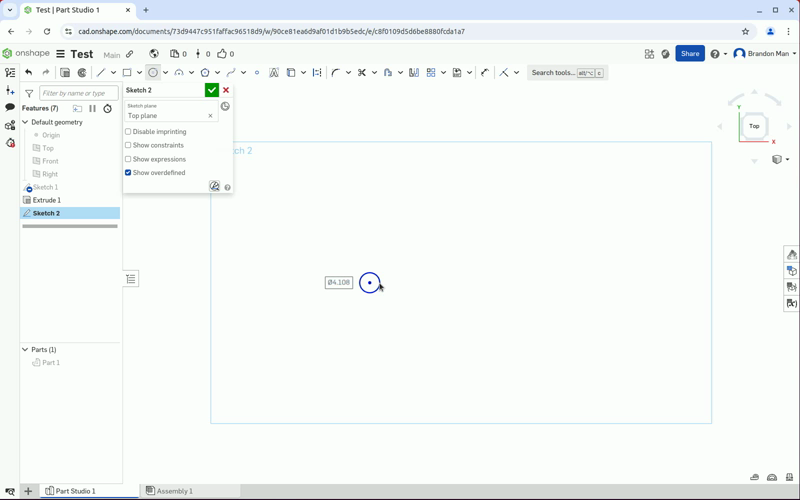
mouse_move(376, 280)
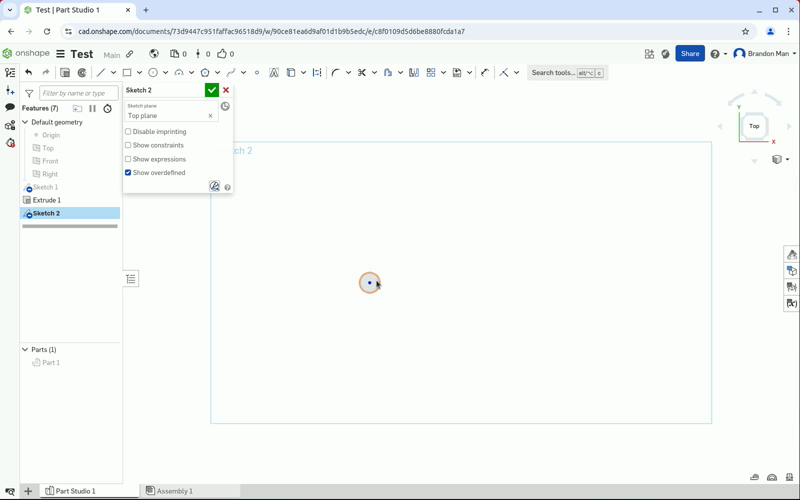
scroll(6)
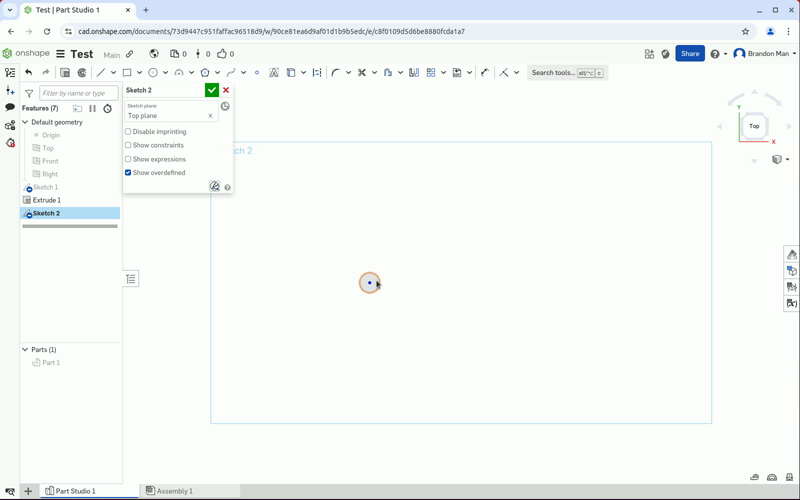
scroll(6)
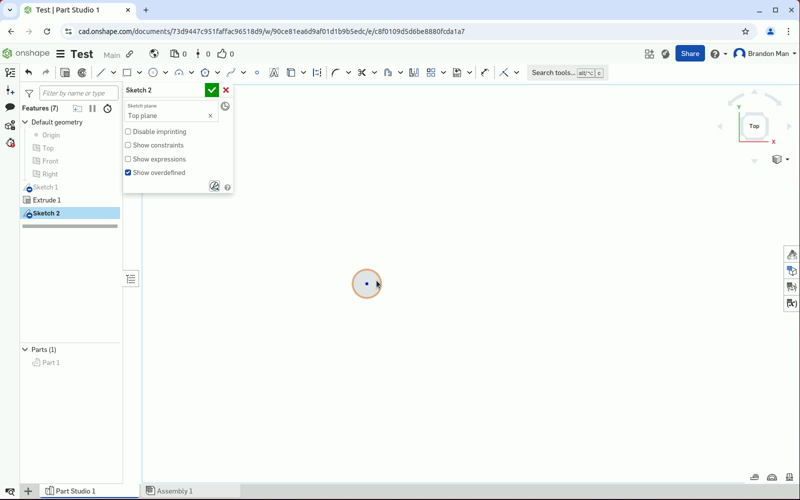
scroll(6)
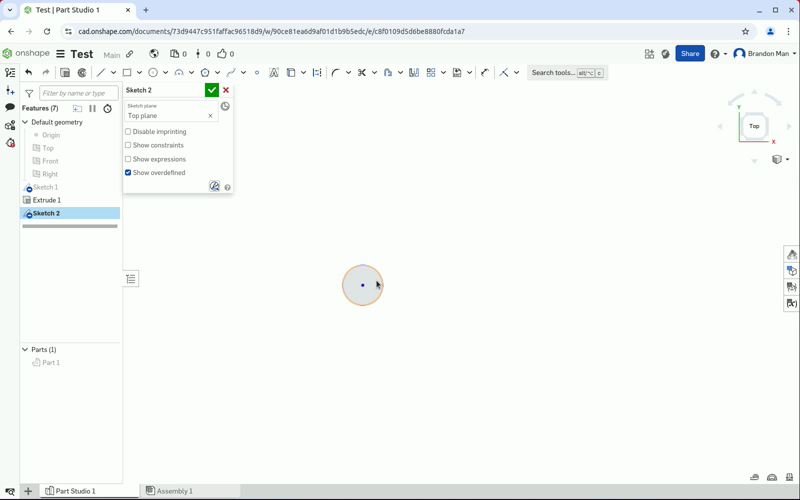
scroll(6)
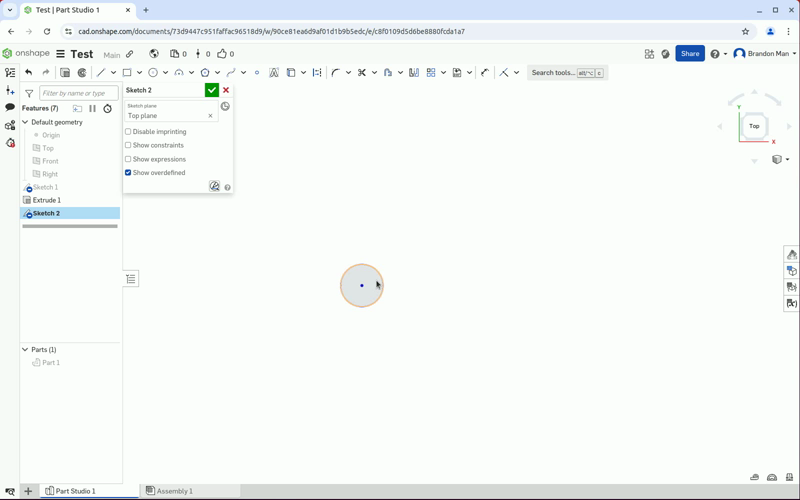
scroll(6)
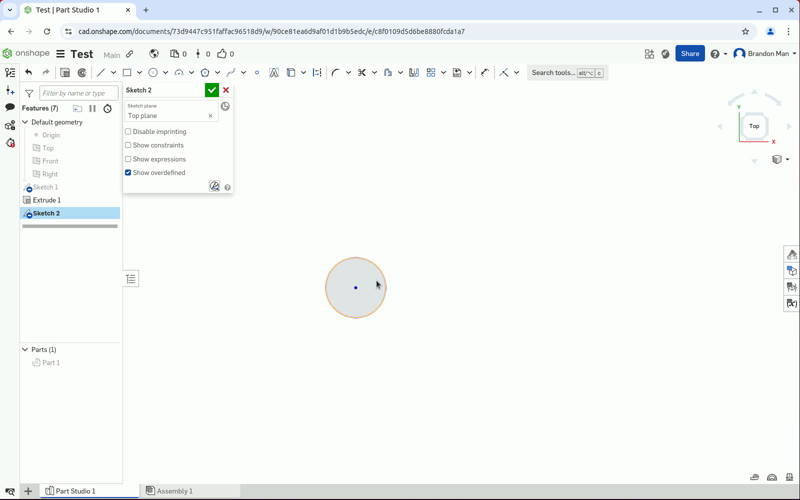
scroll(6)
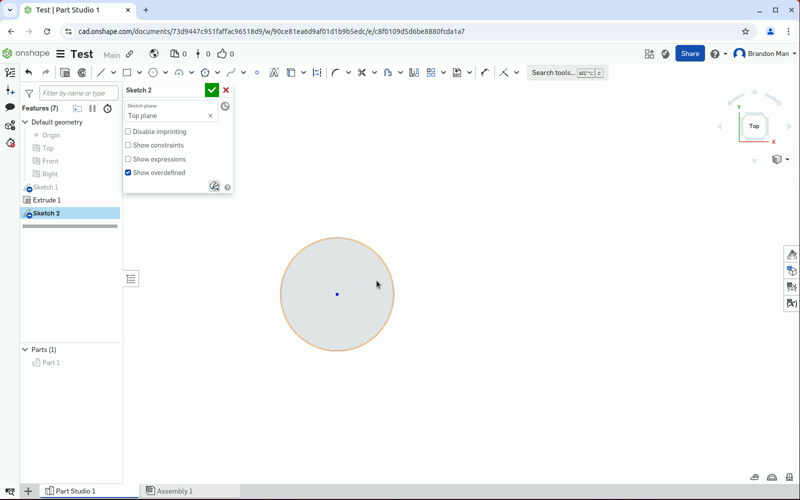
scroll(6)
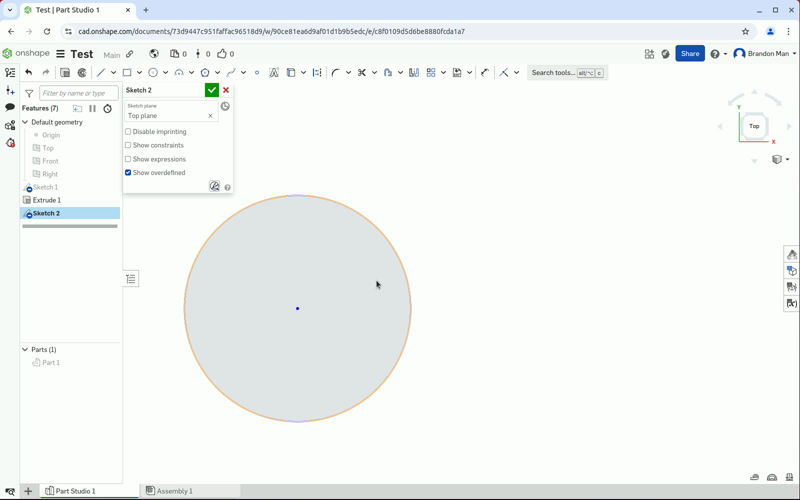
click(376, 280)
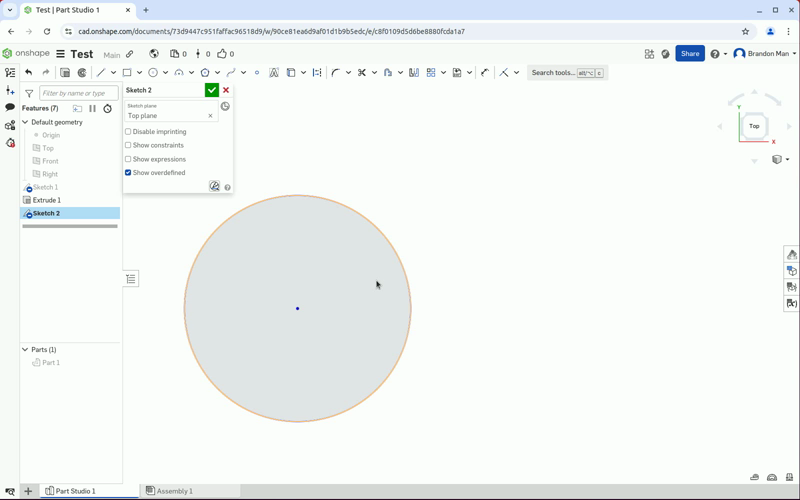
scroll(-6)
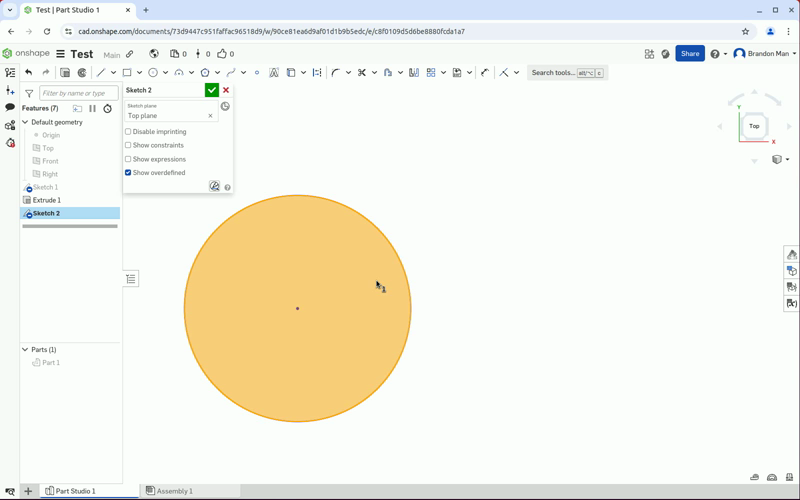
scroll(-6)
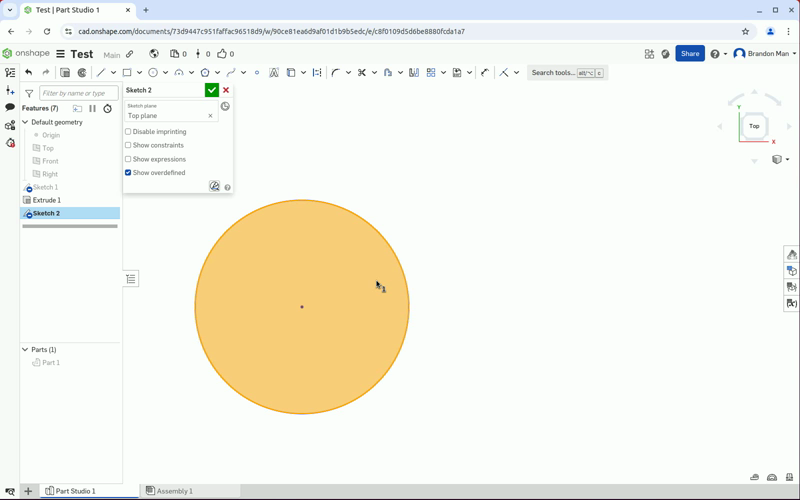
scroll(-6)
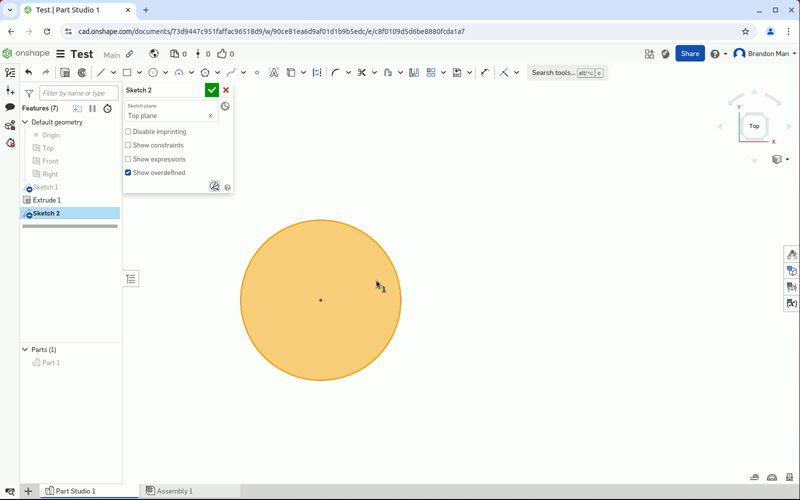
scroll(-6)
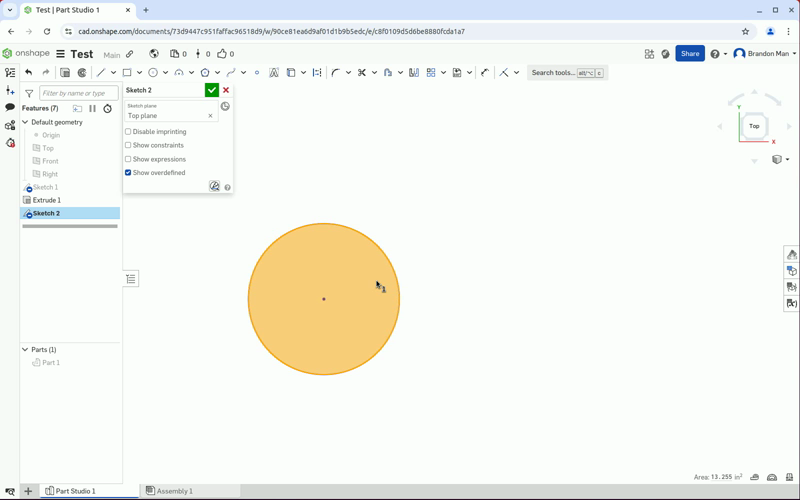
scroll(-6)
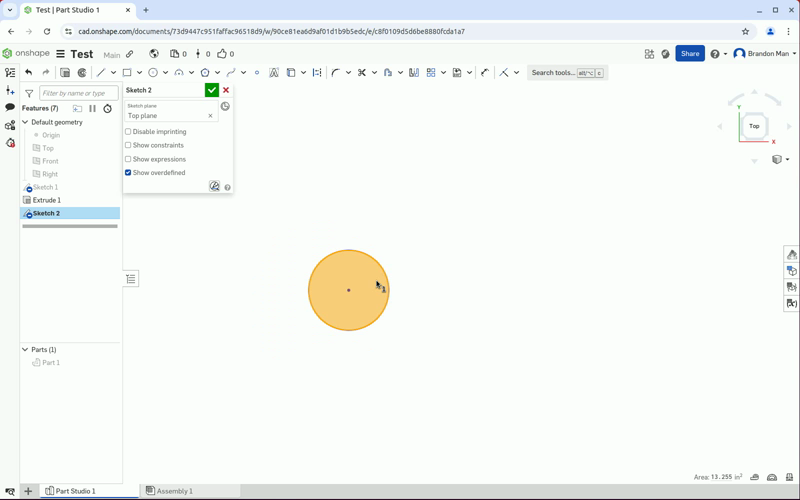
scroll(-6)
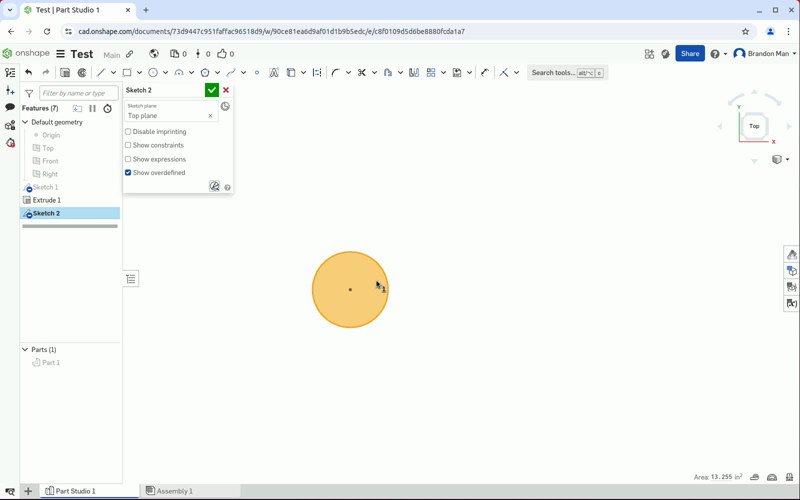
scroll(-6)
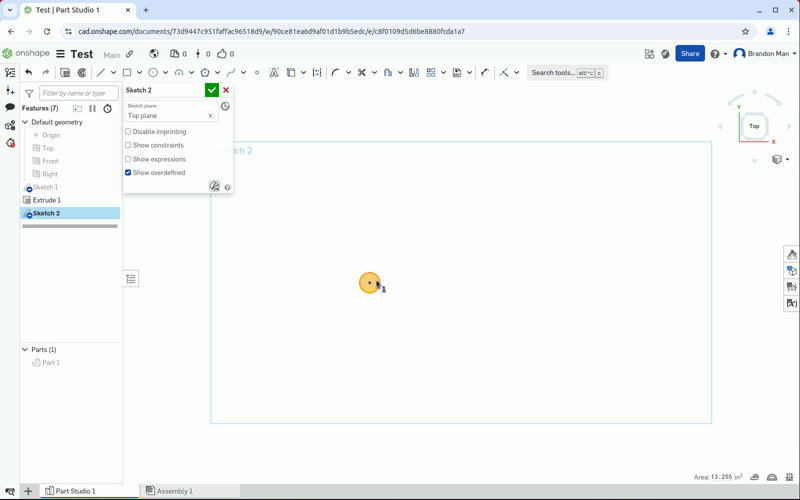
mouse_move(73, 352)
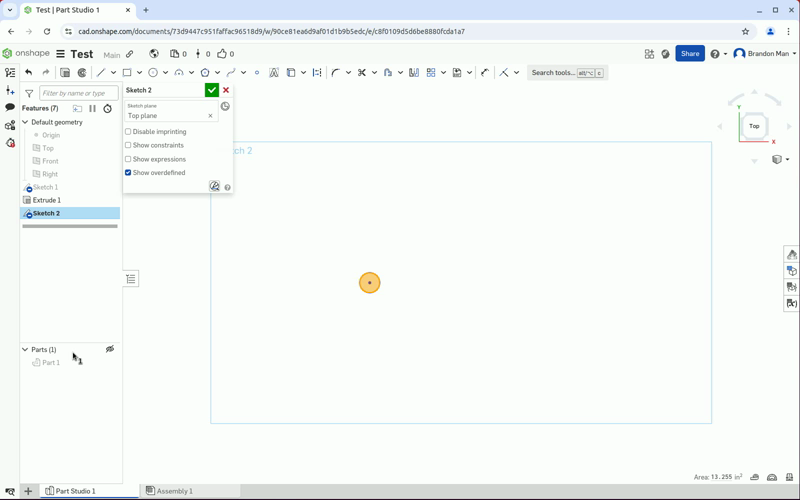
key(shift+y)
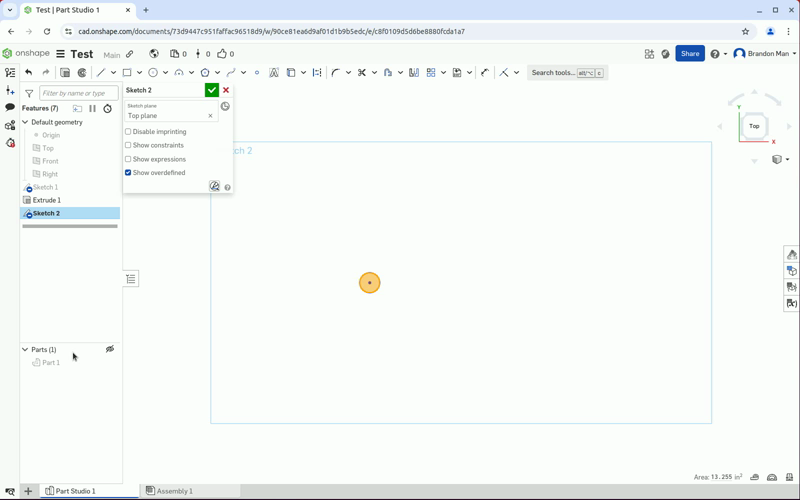
key(shift+e)
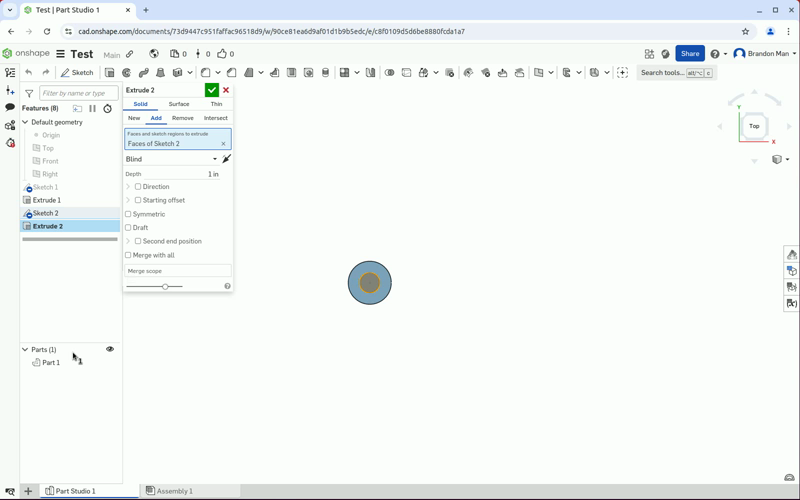
mouse_move(143, 106)
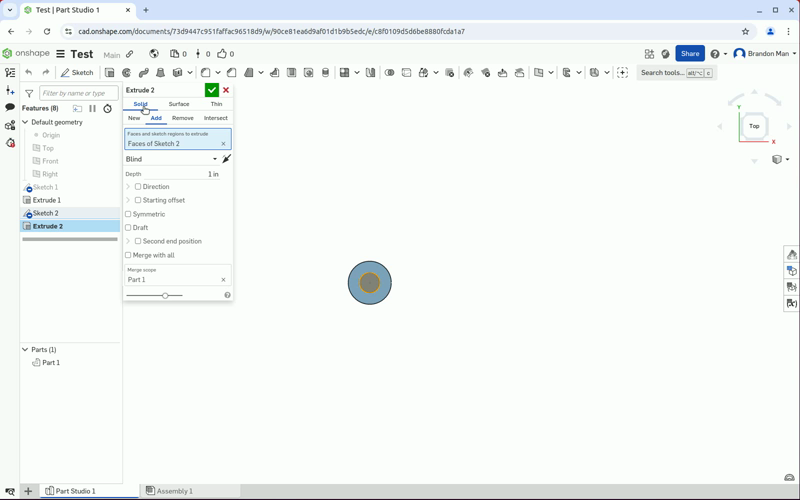
click(143, 106)
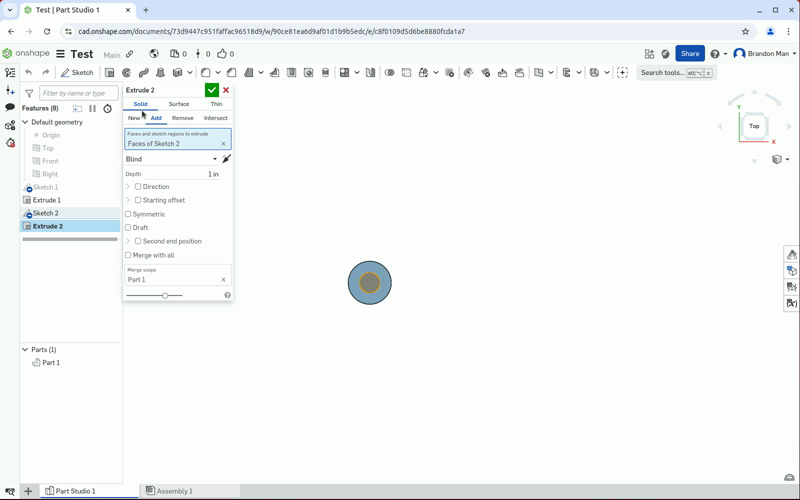
mouse_move(137, 120)
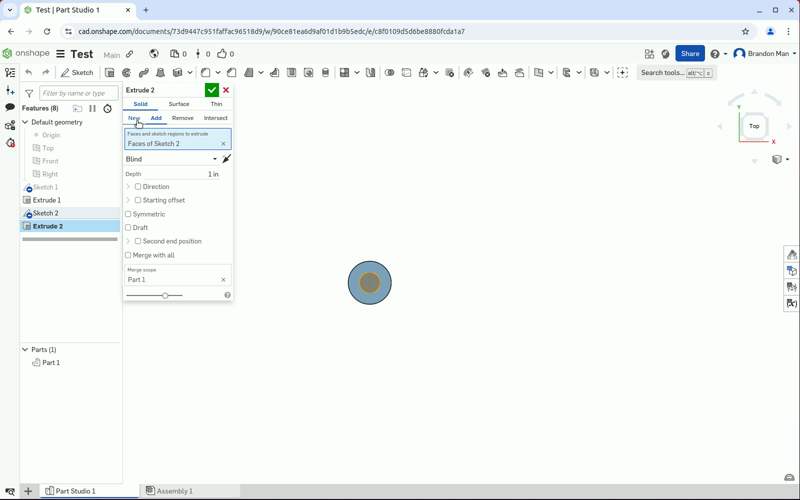
click(137, 120)
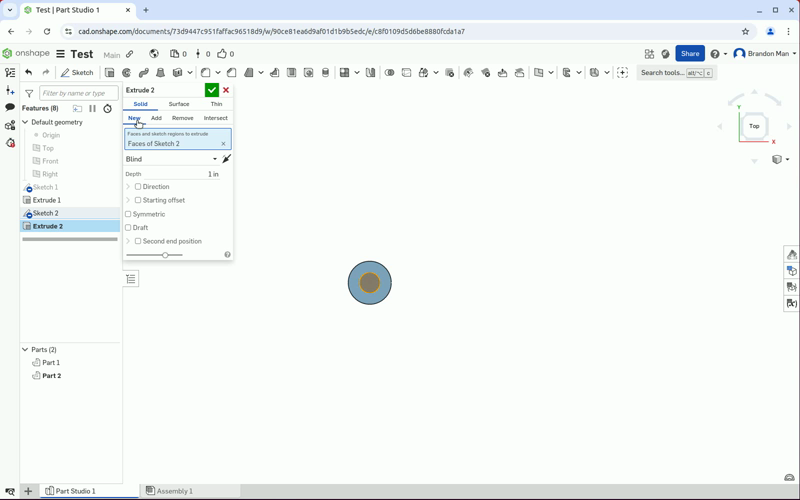
key(tab, 4)
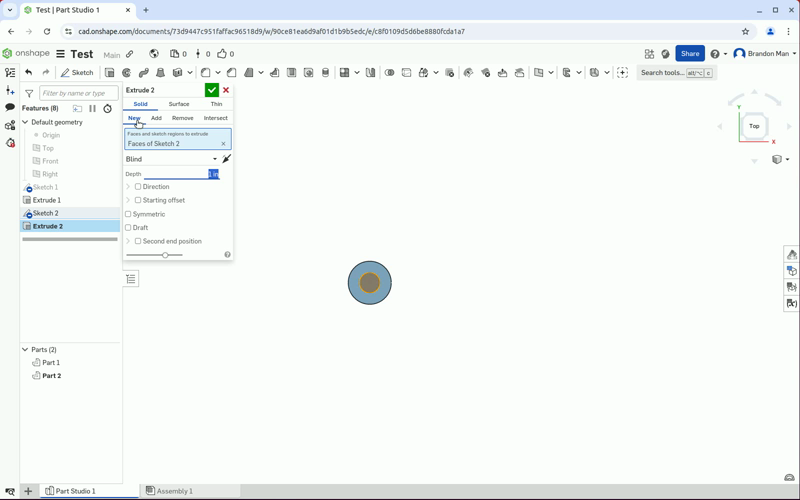
text(10.832)
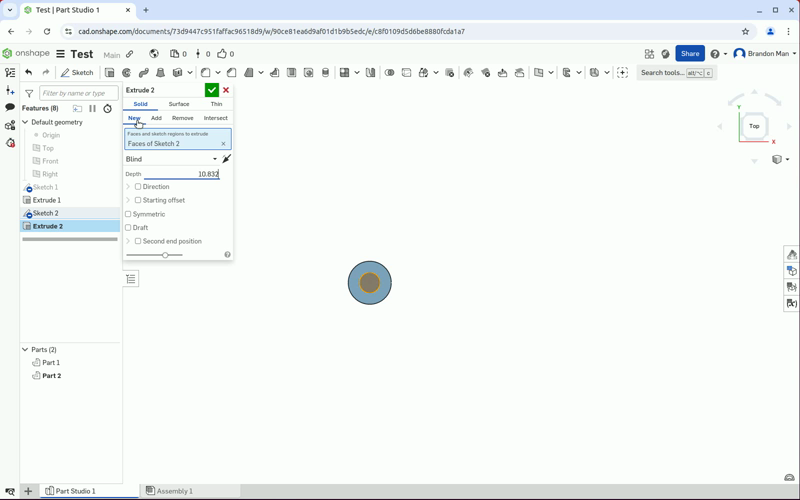
key(enter)
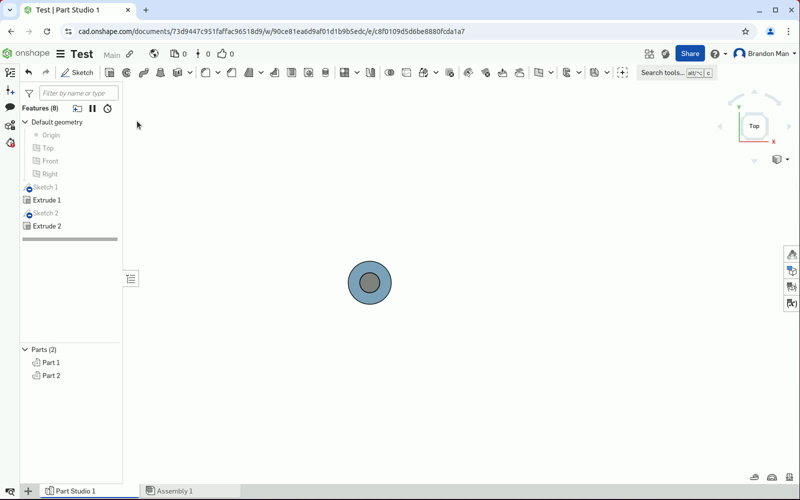
key(shift+h)
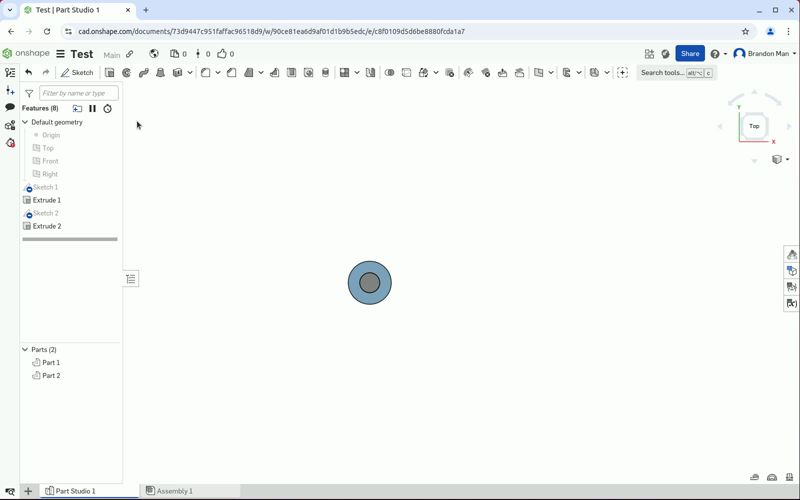
key(shift+h)
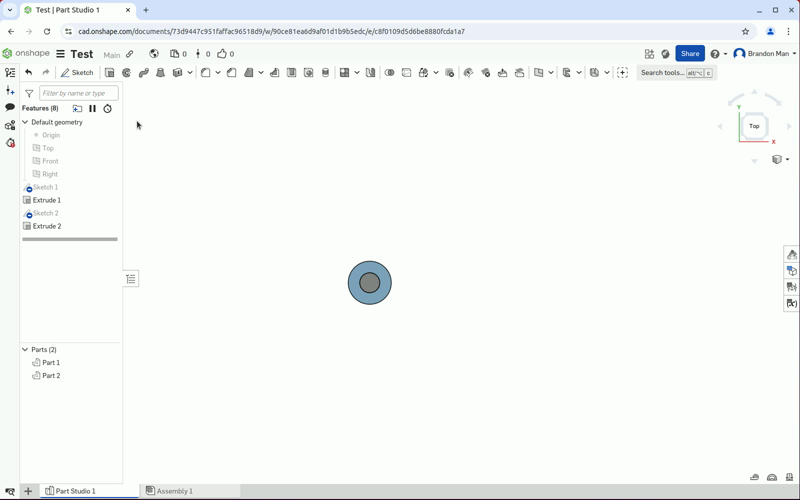
mouse_move(73, 189)
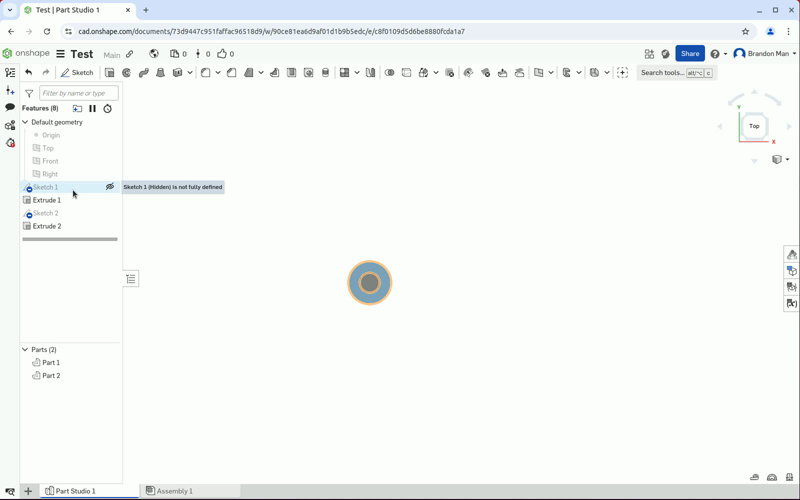
click(73, 189)
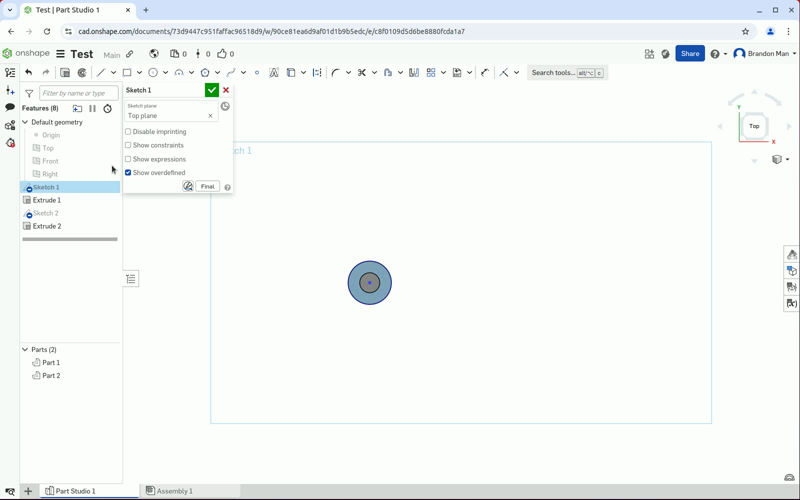
mouse_move(229, 92)
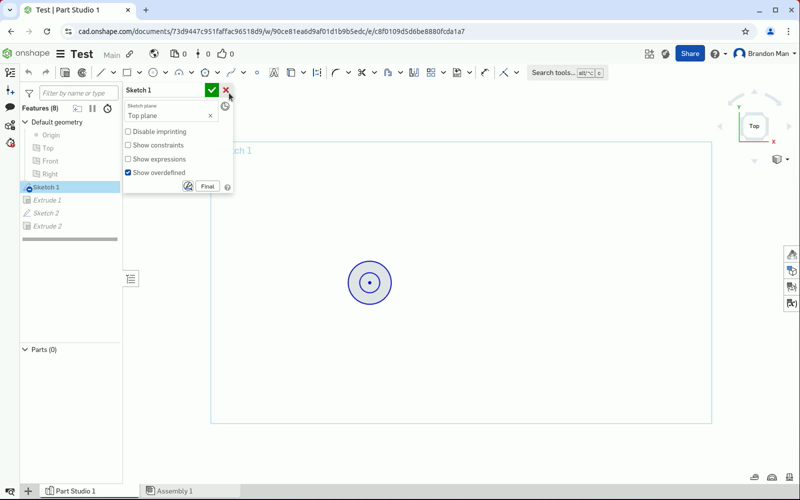
click(229, 92)
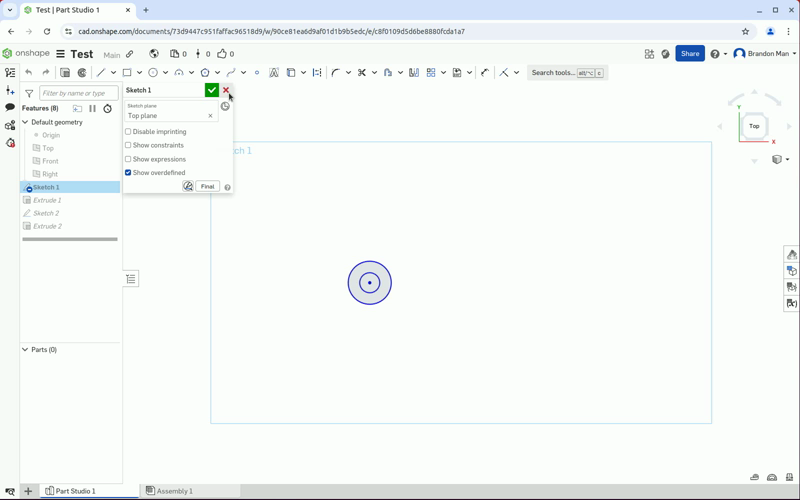
key(shift+s)
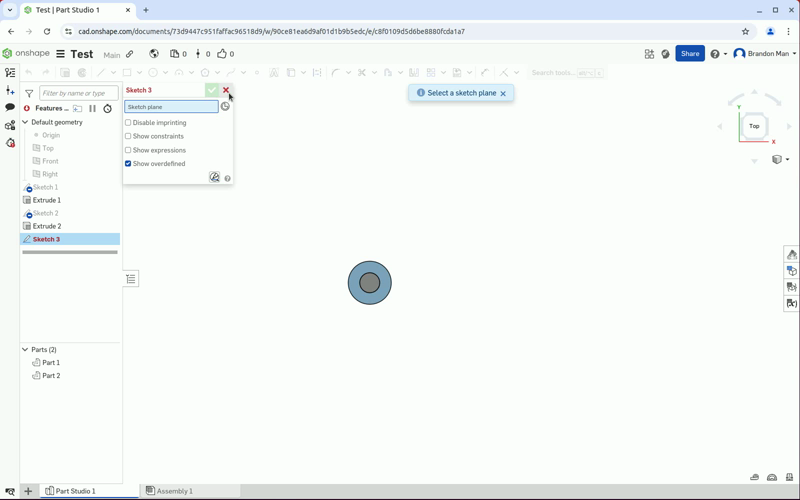
mouse_move(73, 150)
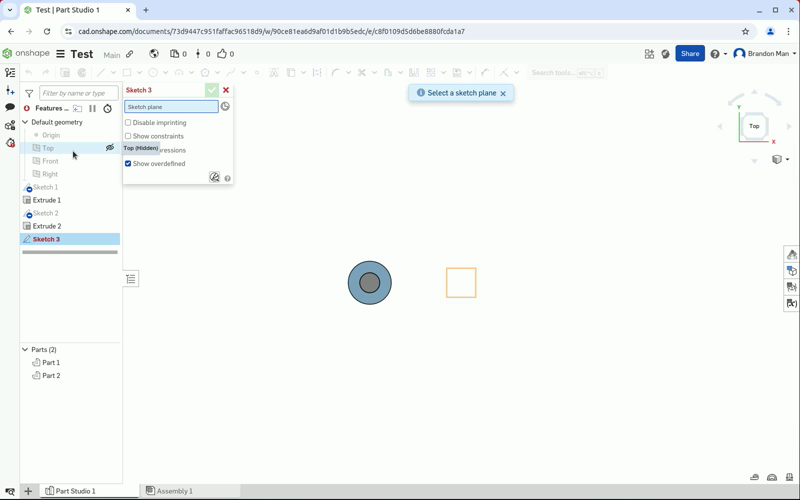
click(73, 150)
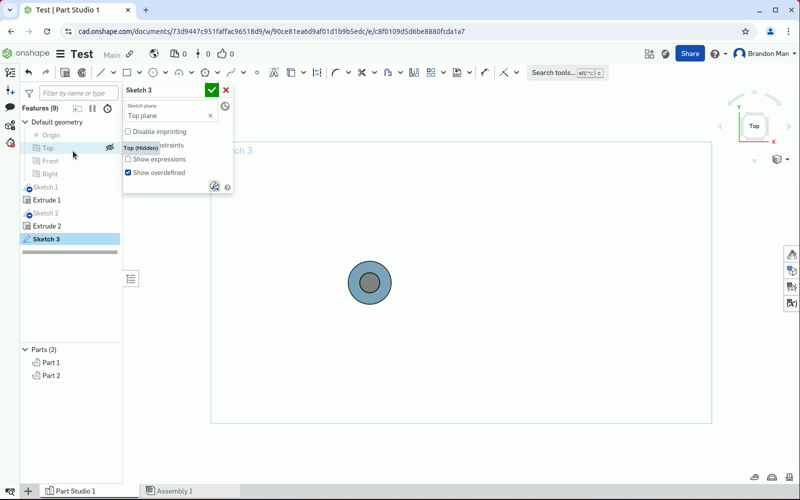
mouse_move(73, 352)
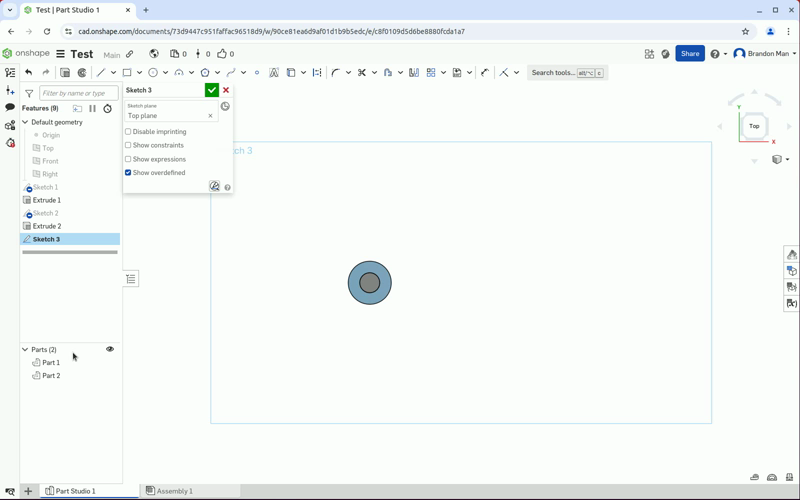
key(y)
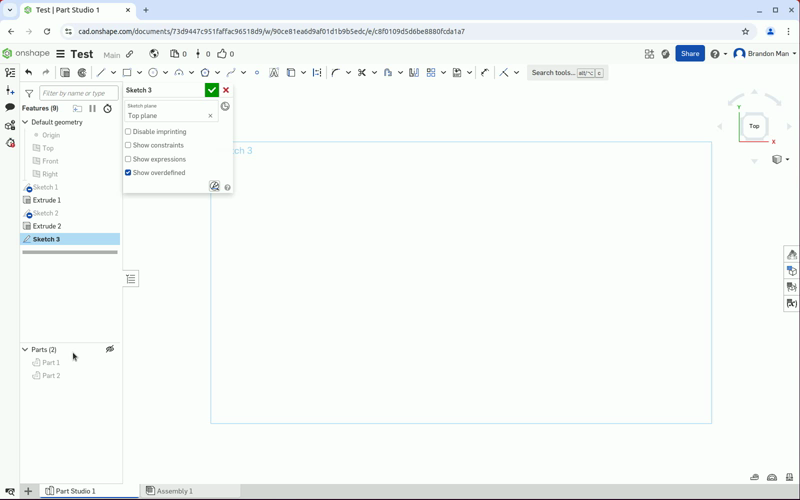
key(c)
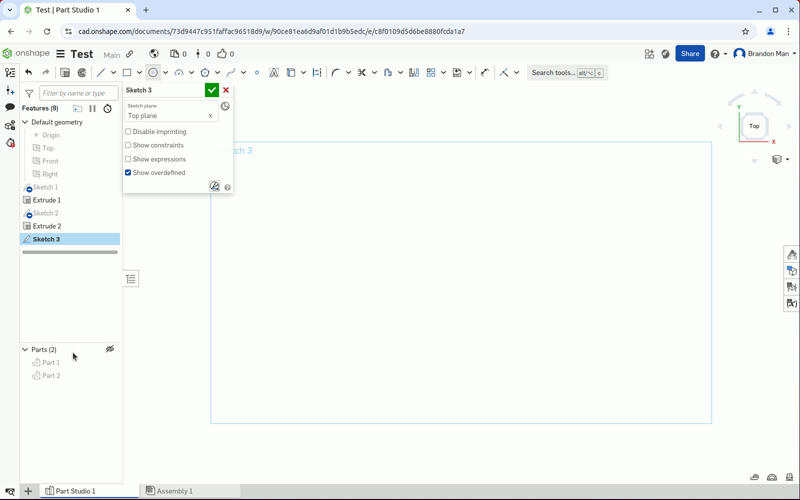
key_down(shift)
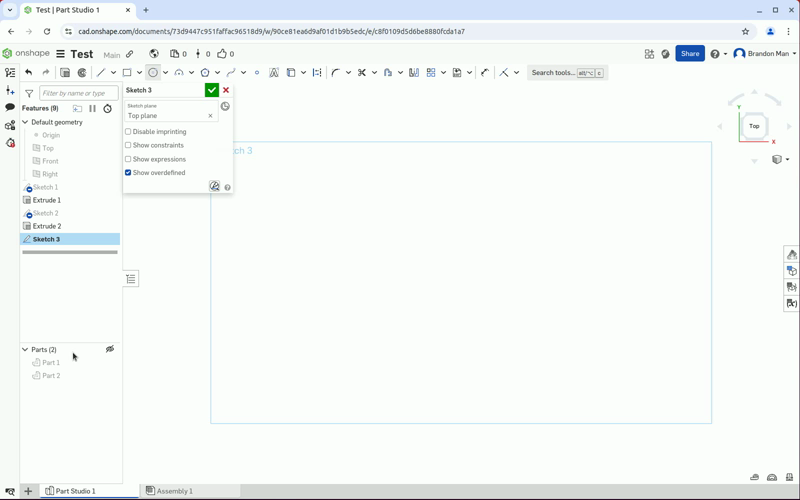
mouse_move(369, 282)
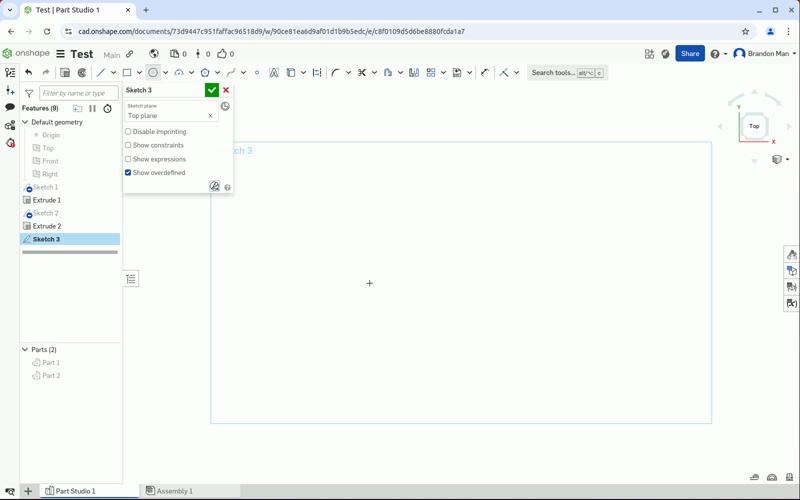
click(369, 282)
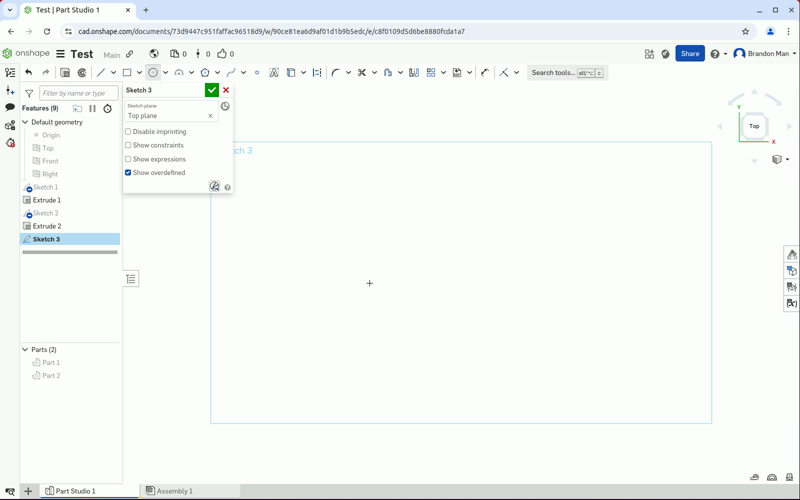
key_up(shift)
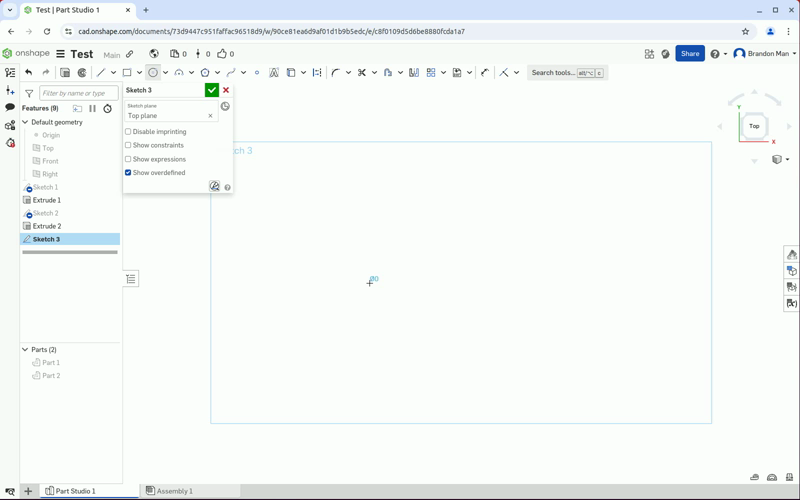
mouse_move(379, 282)
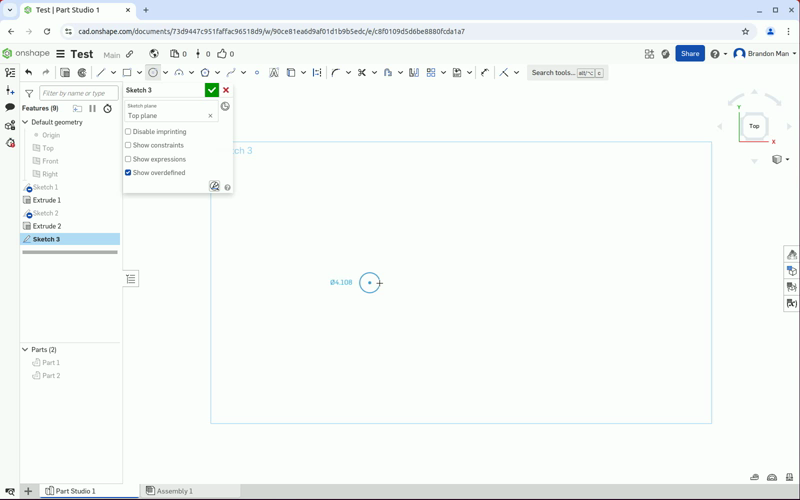
click(379, 282)
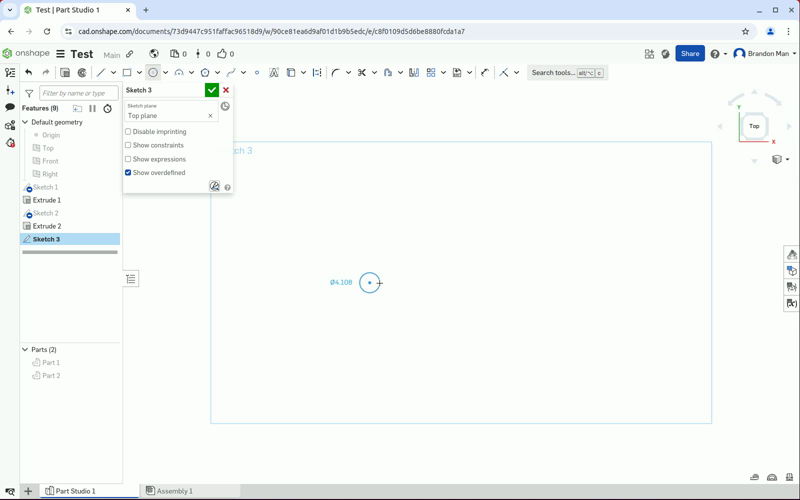
key(esc)
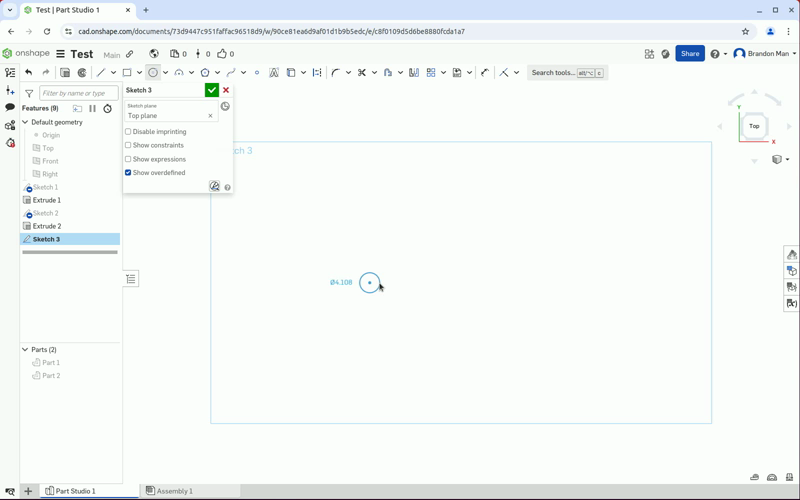
mouse_move(374, 281)
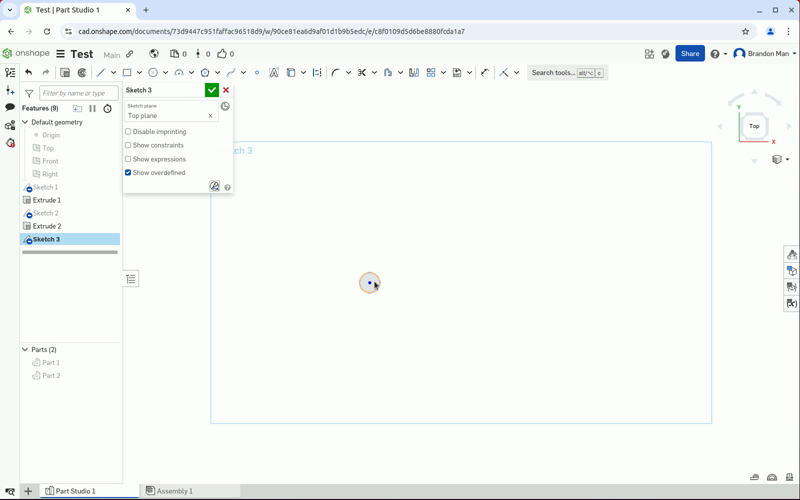
scroll(6)
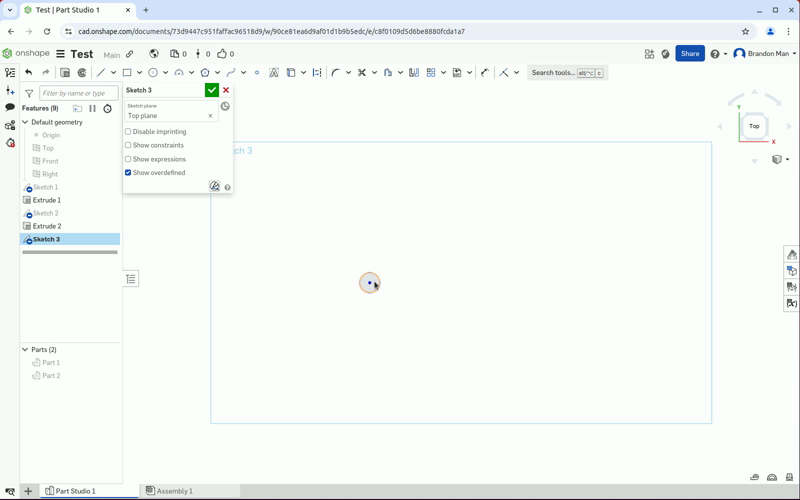
scroll(6)
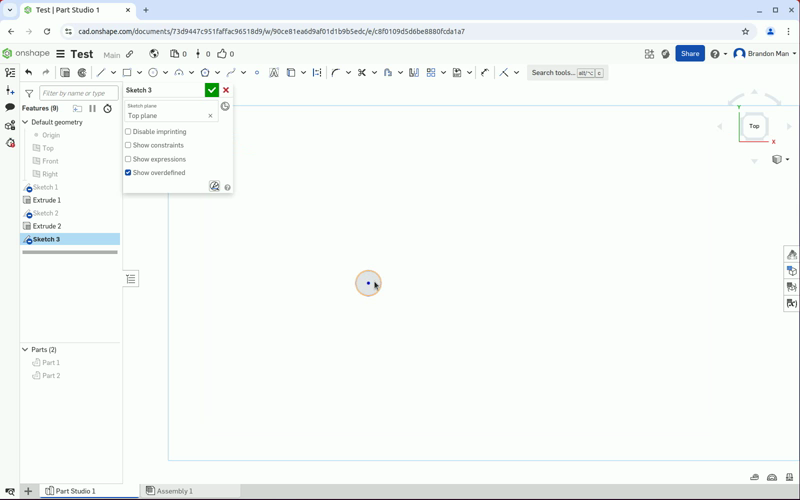
scroll(6)
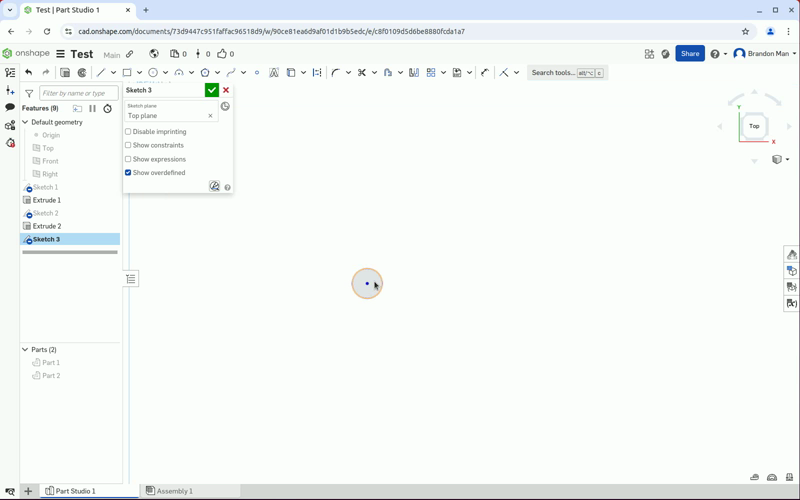
scroll(6)
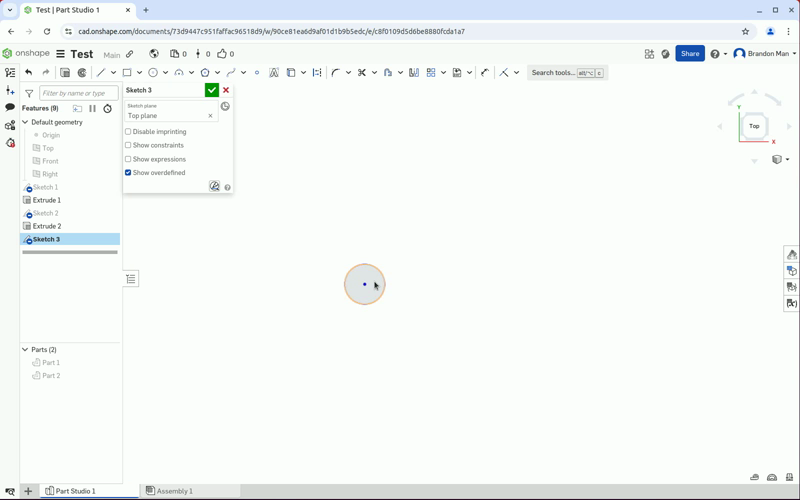
scroll(6)
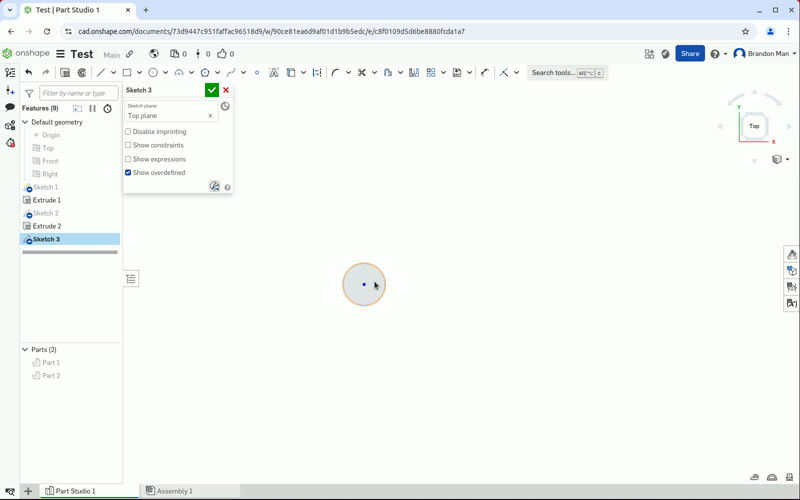
scroll(6)
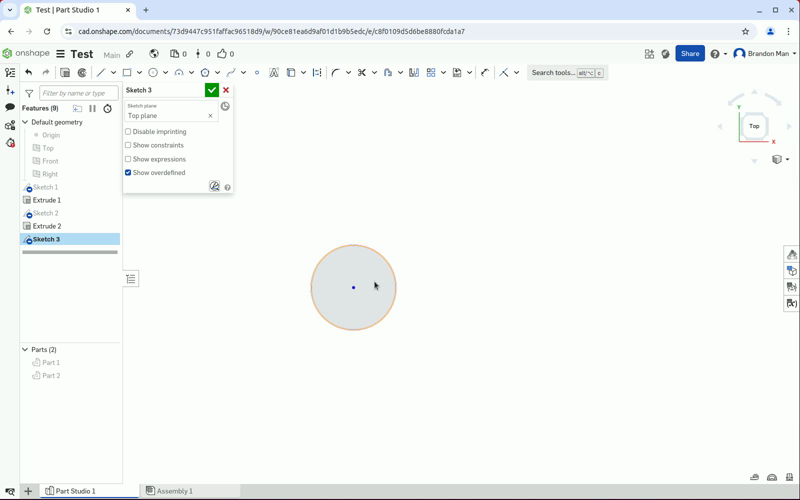
scroll(6)
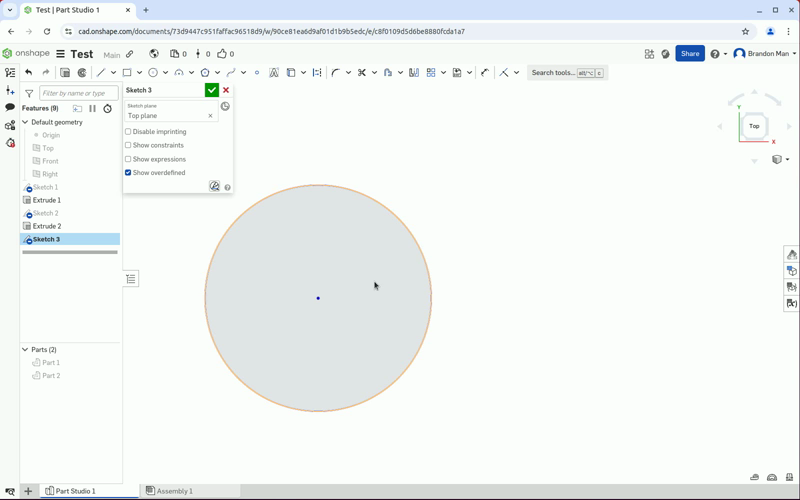
click(374, 281)
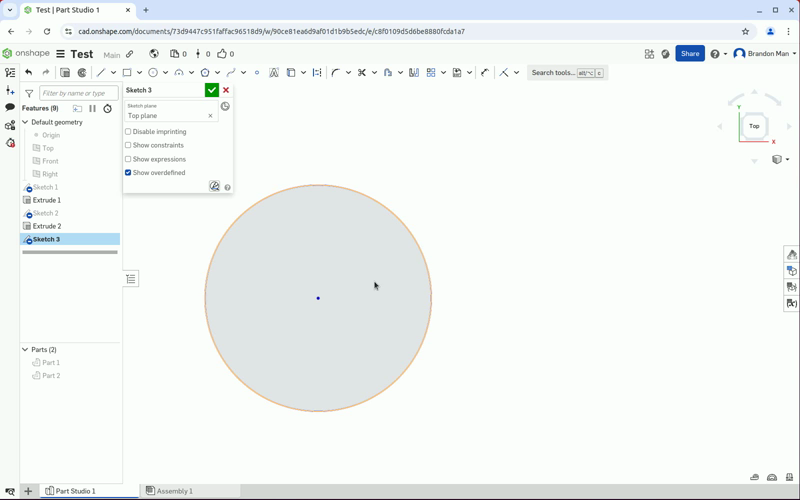
scroll(-6)
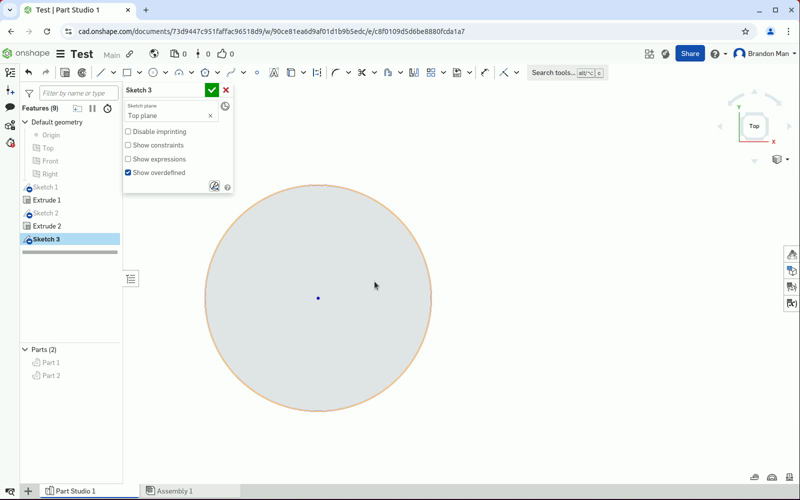
scroll(-6)
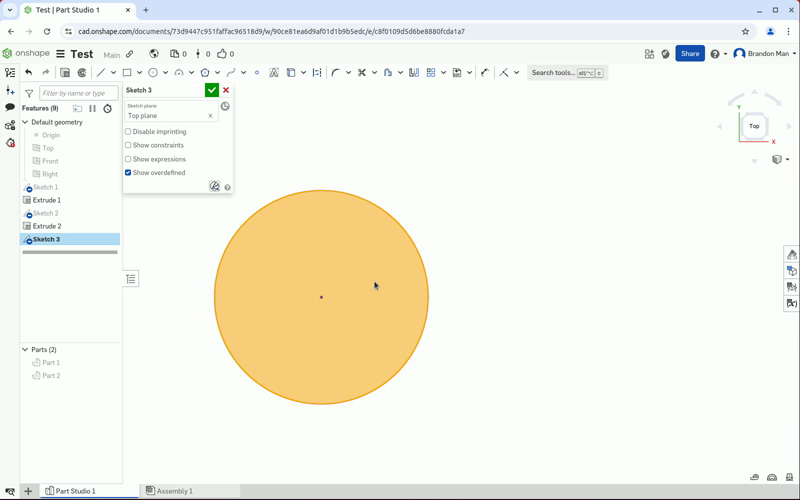
scroll(-6)
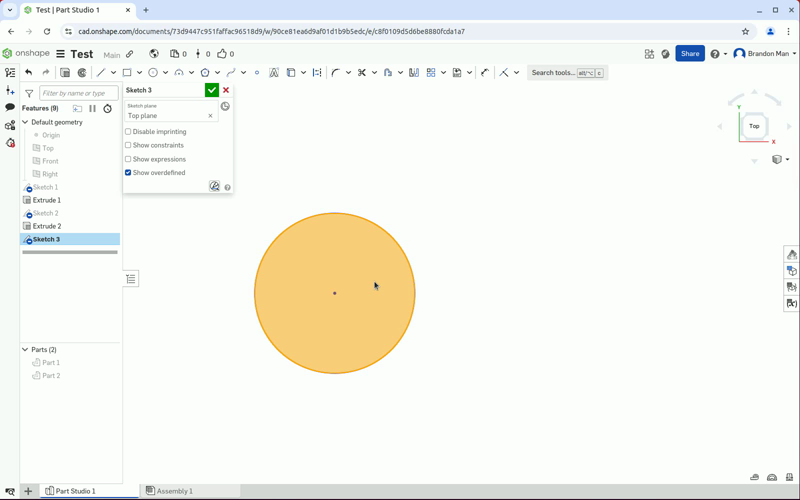
scroll(-6)
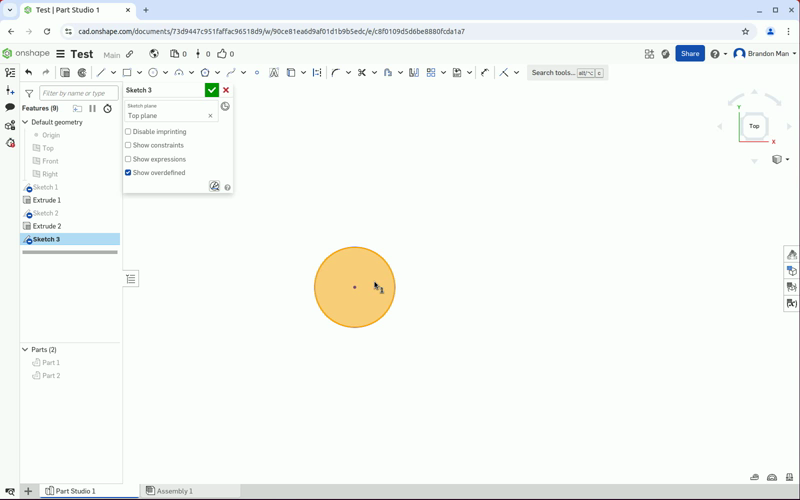
scroll(-6)
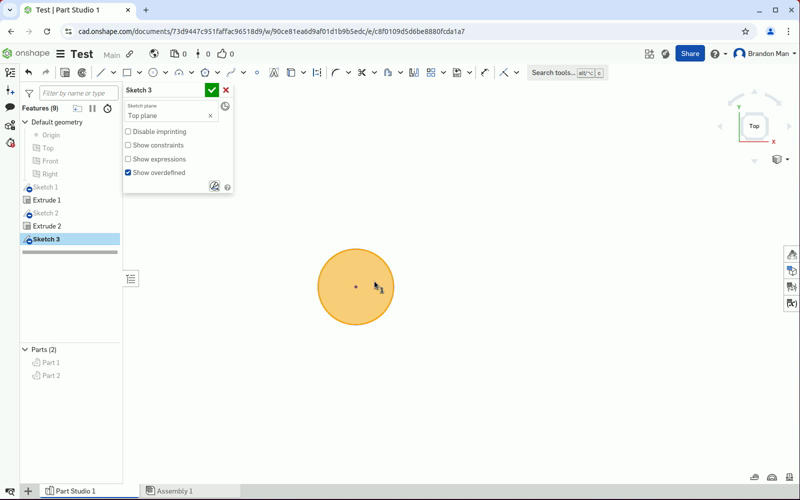
scroll(-6)
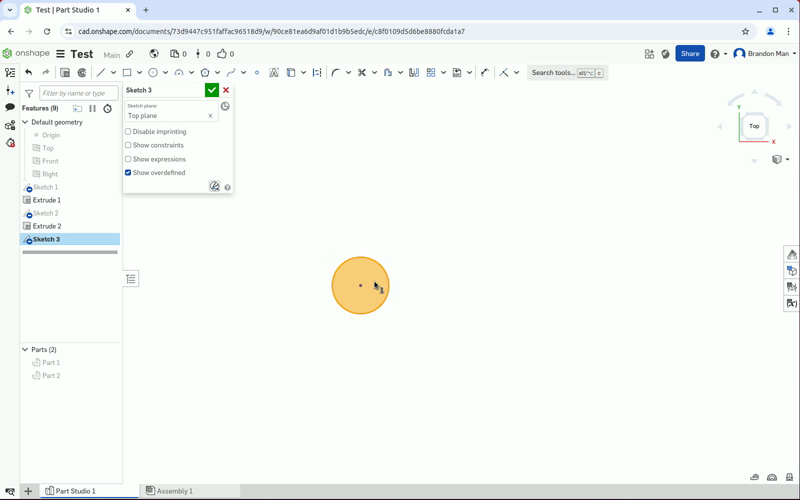
scroll(-6)
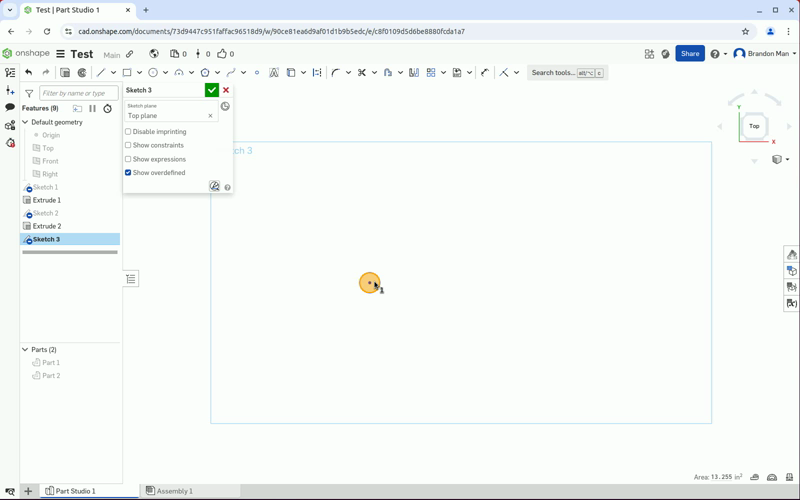
mouse_move(73, 352)
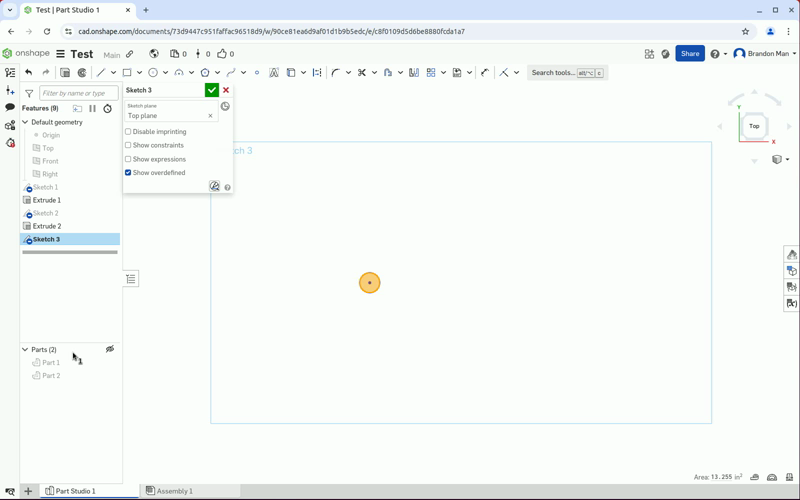
key(shift+y)
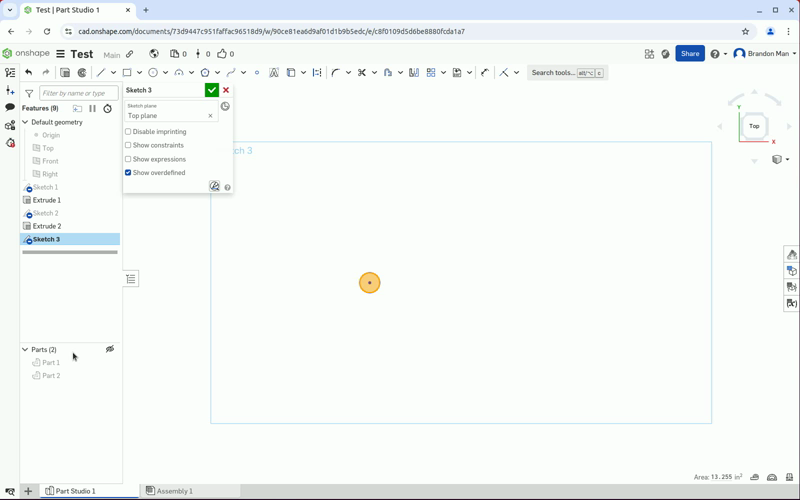
key(shift+e)
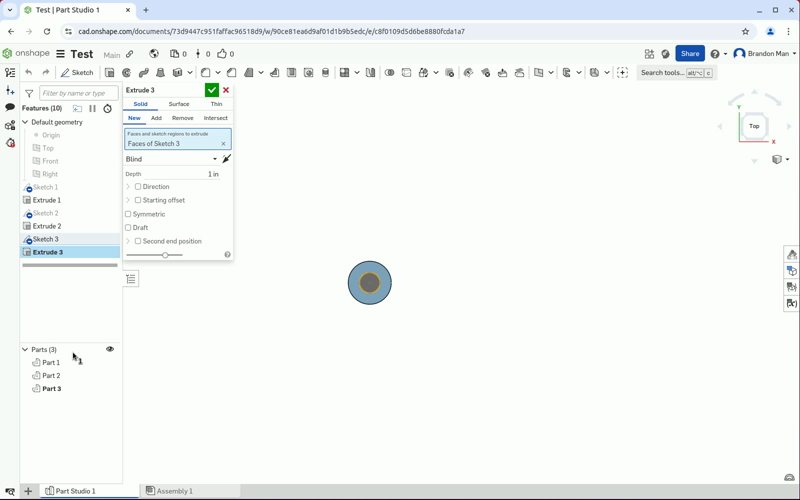
mouse_move(143, 106)
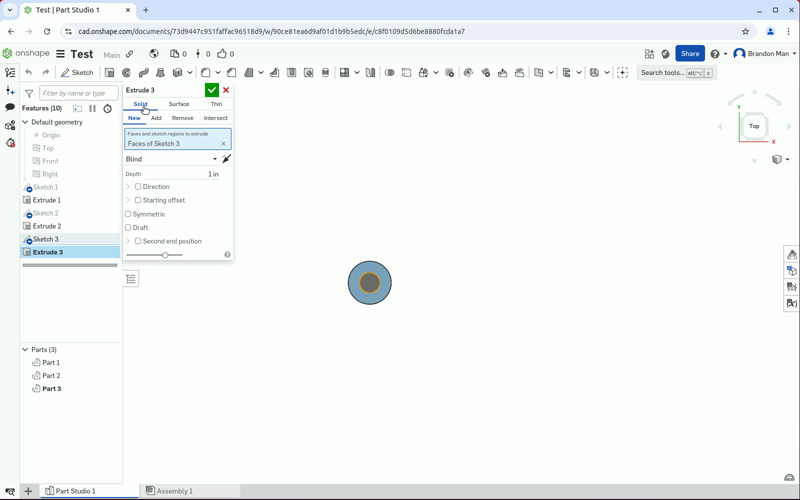
click(143, 106)
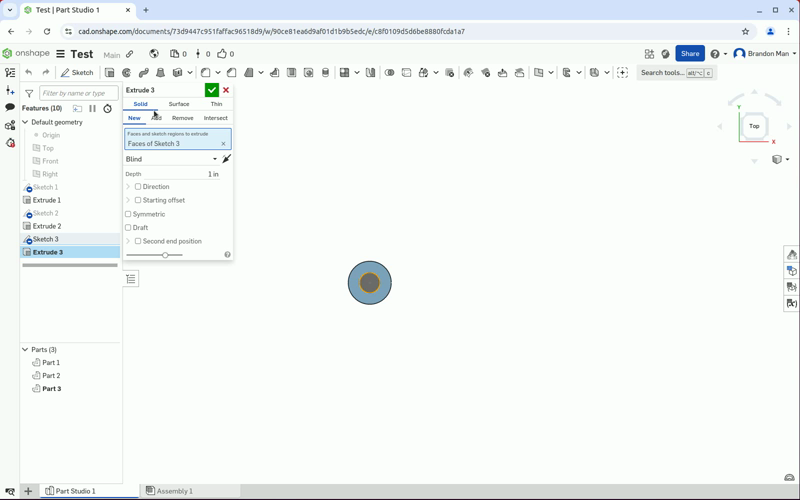
mouse_move(186, 120)
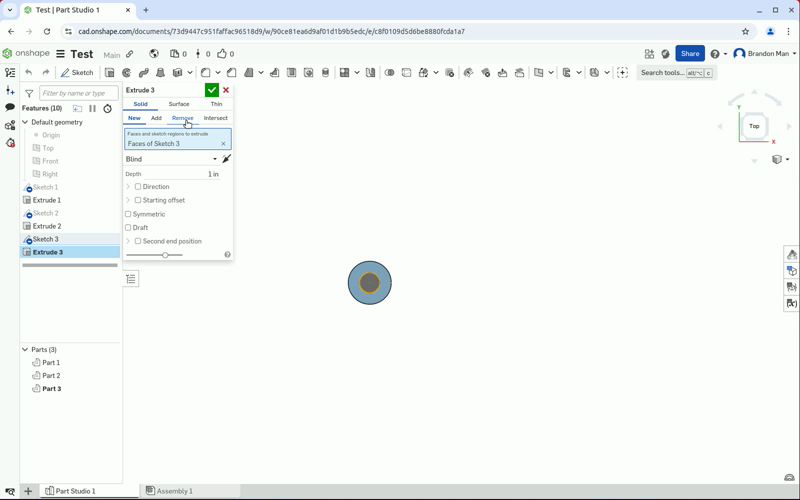
click(186, 120)
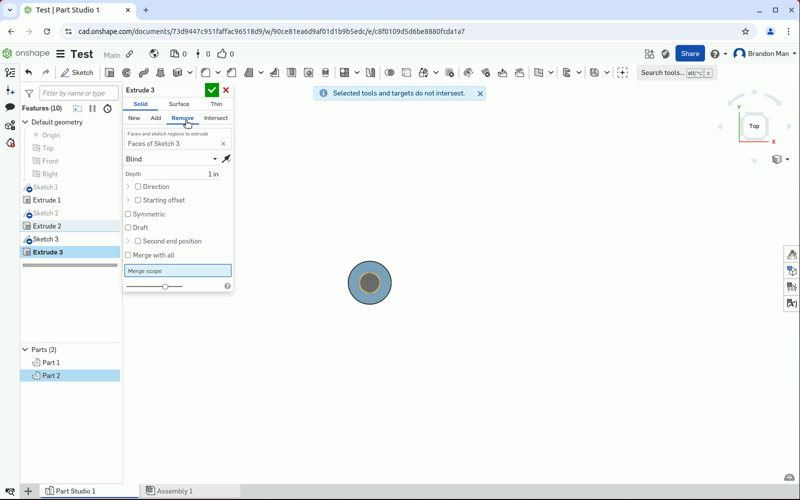
key(tab, 4)
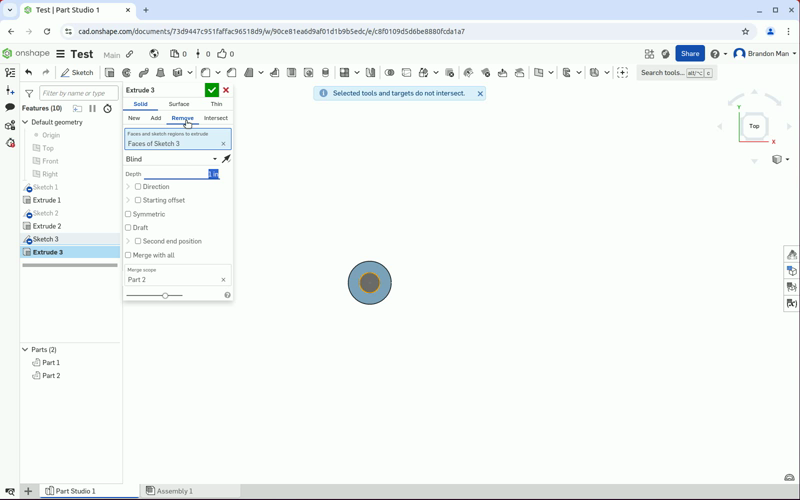
text(-8.666)
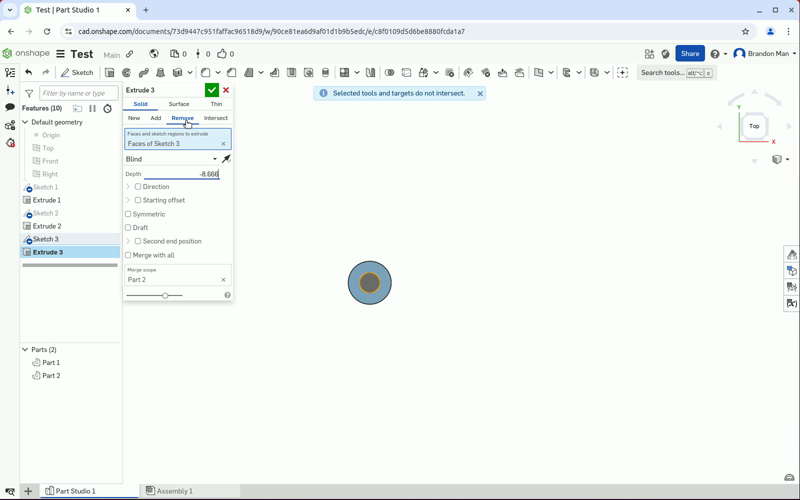
key(tab, 6)
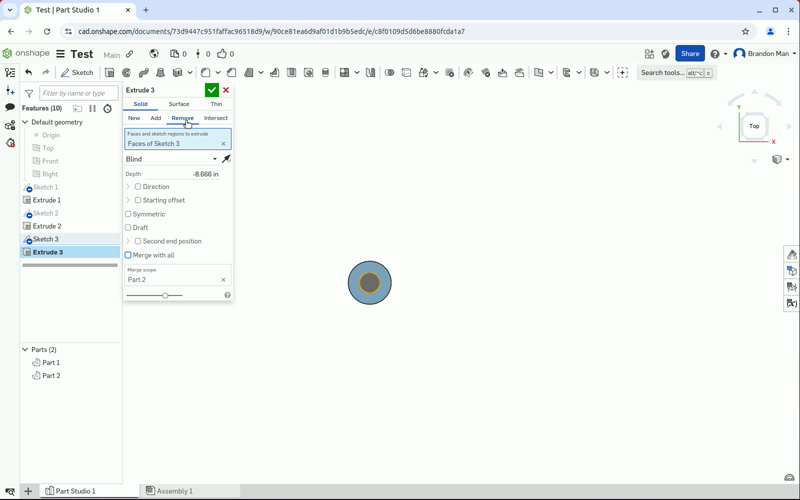
key(space)
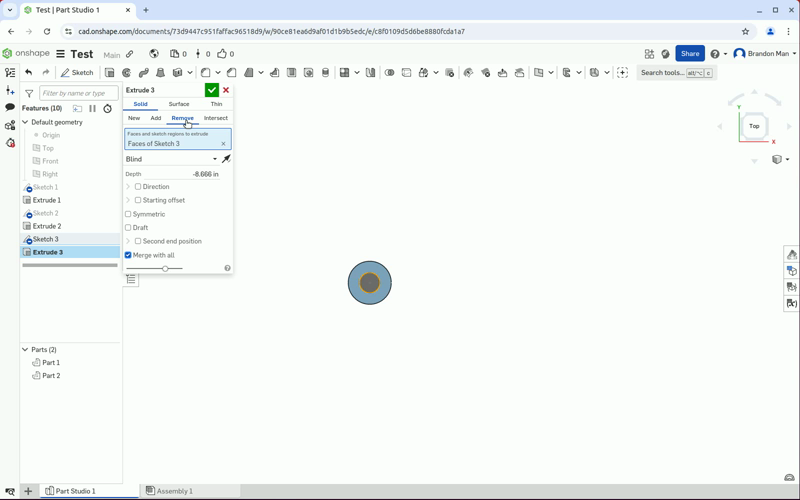
key(enter)
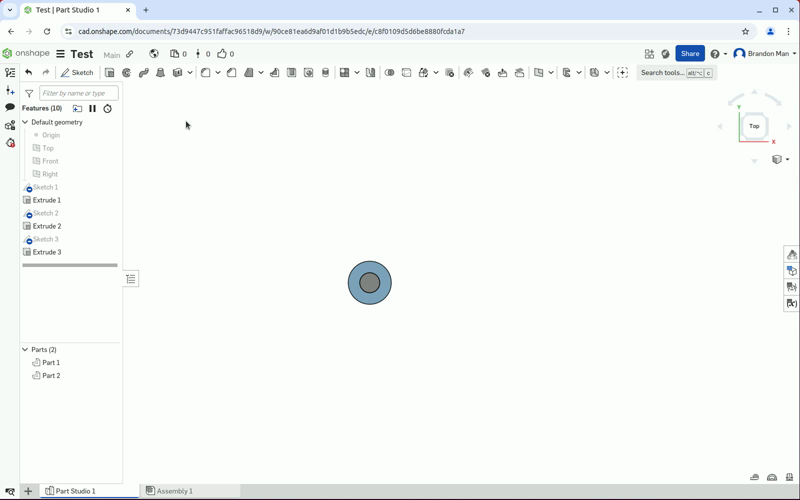
key(shift+h)
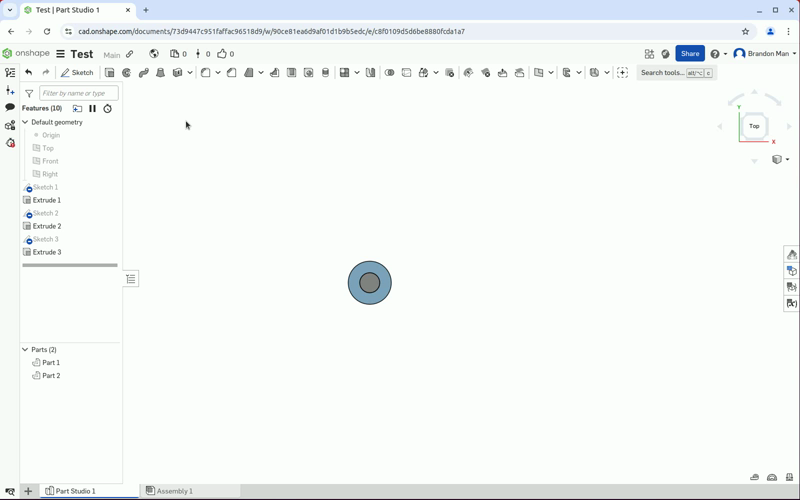
key(shift+h)
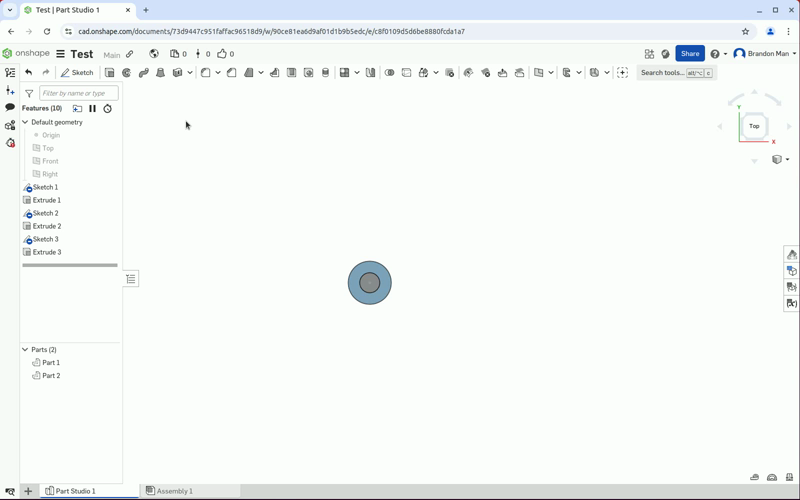
key(shift+7)
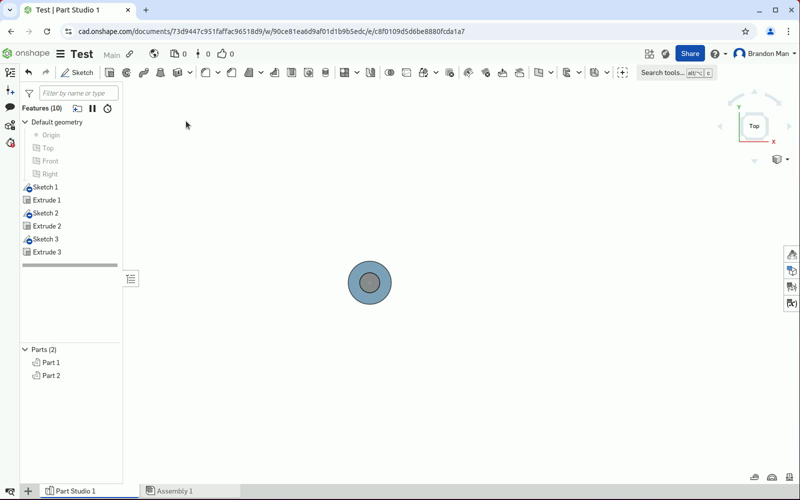
key(up, 3)
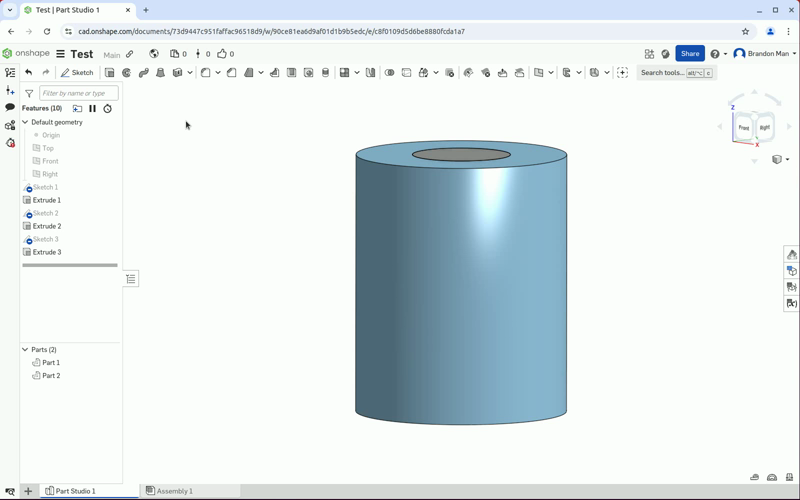
key(left, 3)
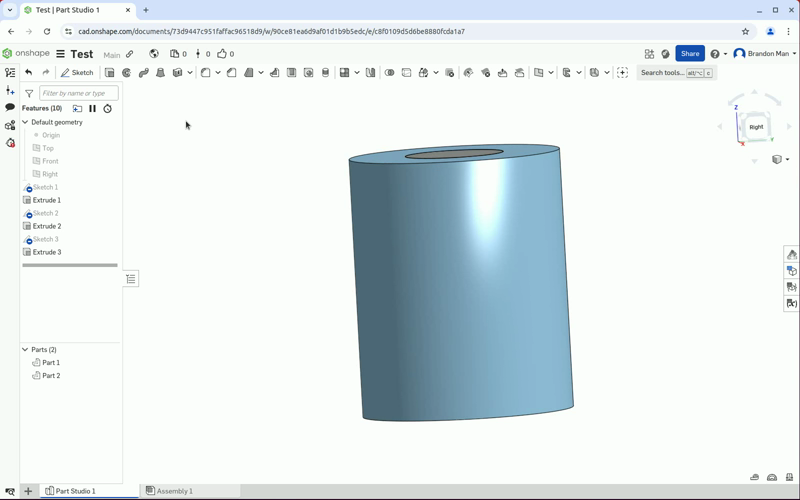
key(right, 3)
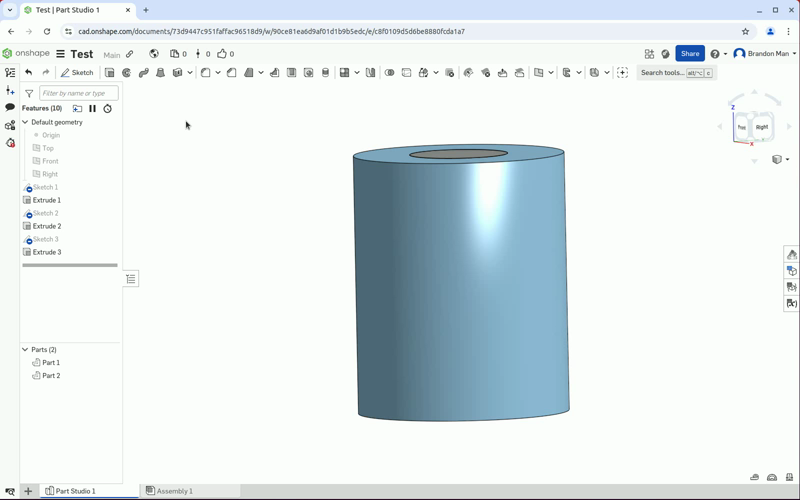
key(down, 3)
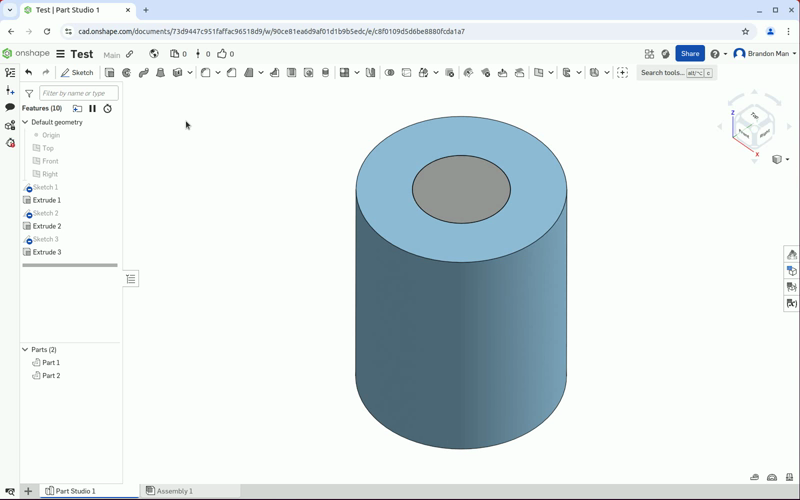
mouse_move(73, 189)
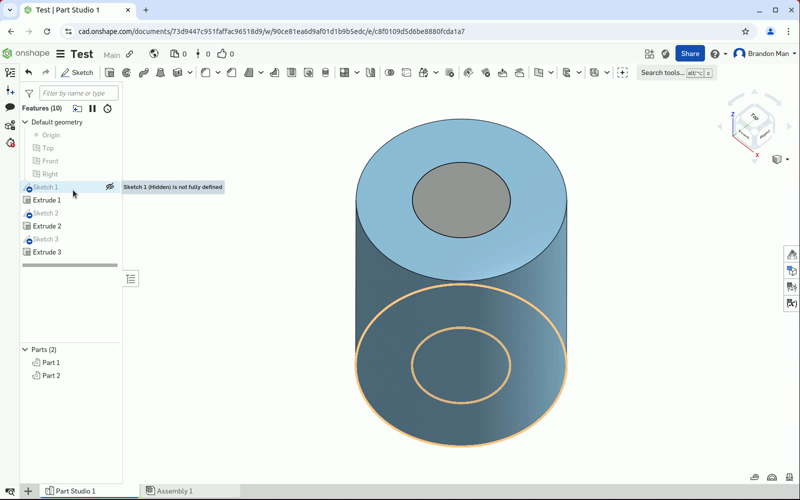
click(73, 189)